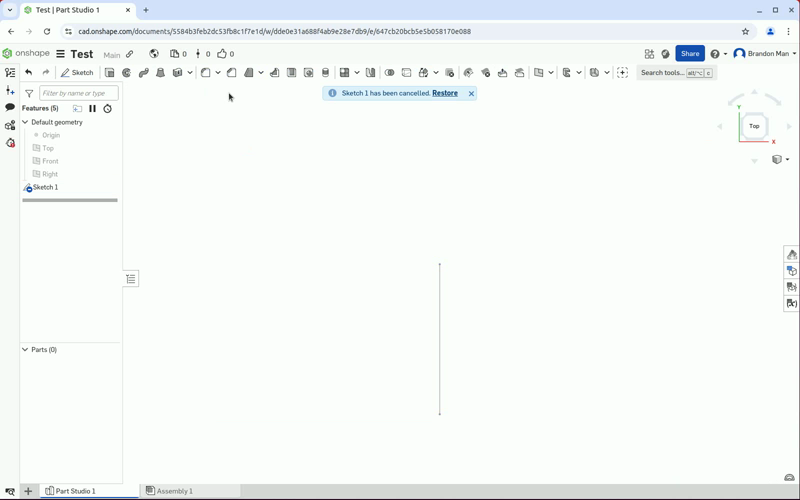
key(shift+h)
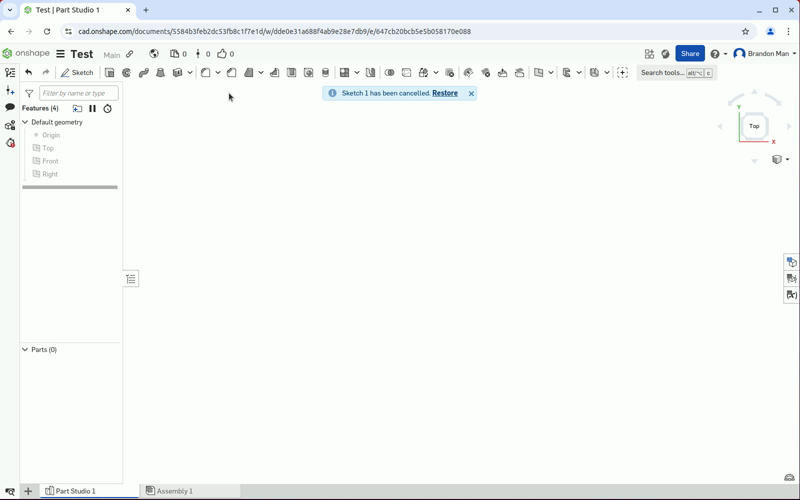
mouse_move(73, 352)
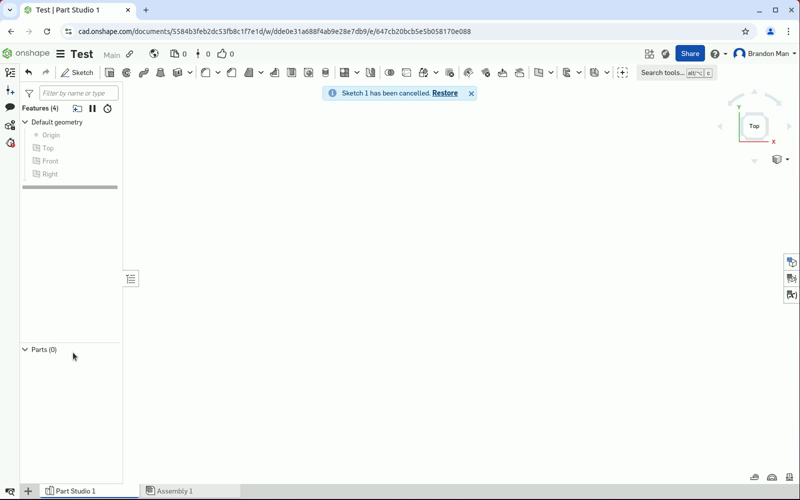
key(y)
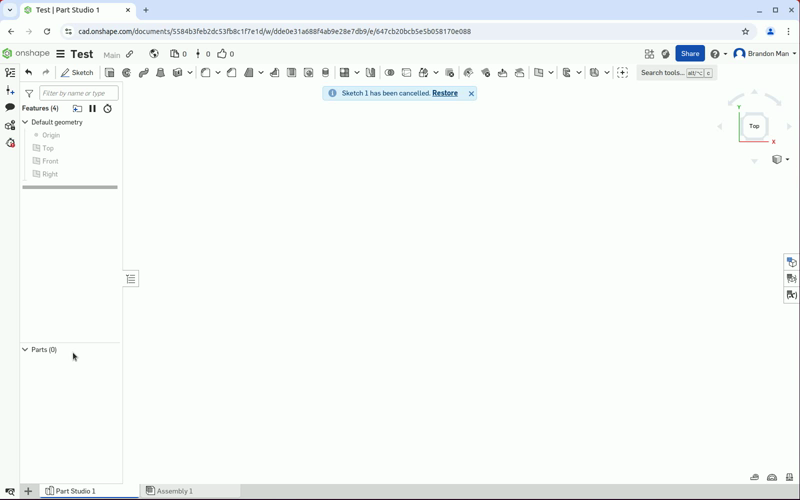
key(shift+p)
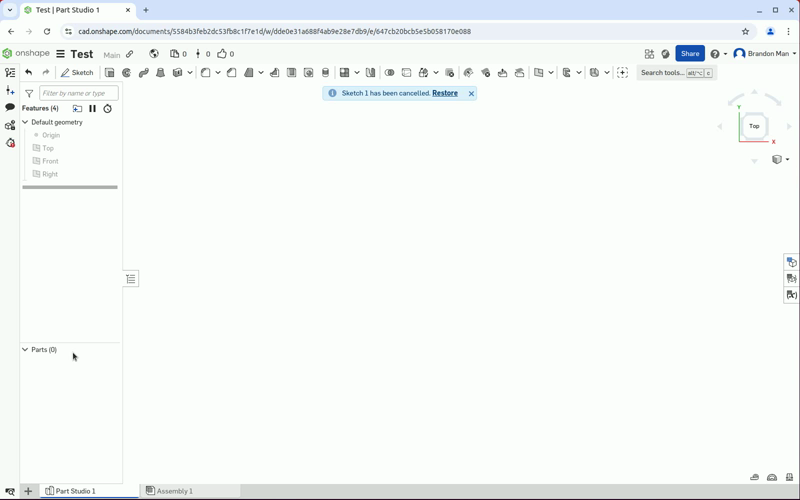
key(space)
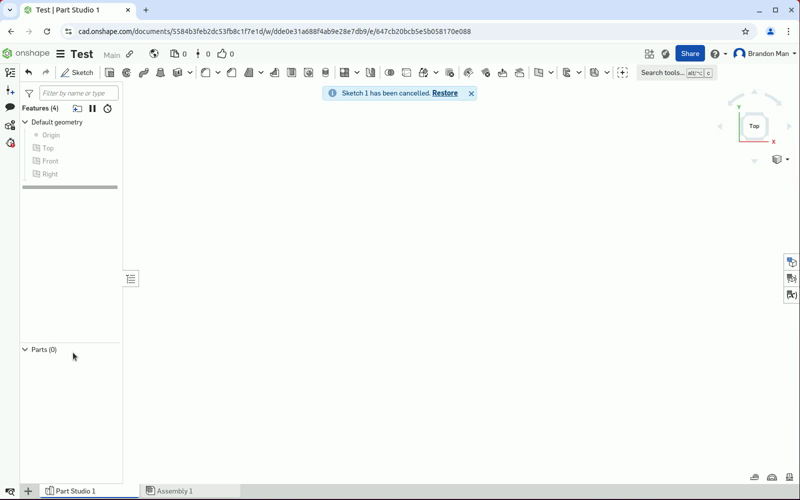
key_down(shift)
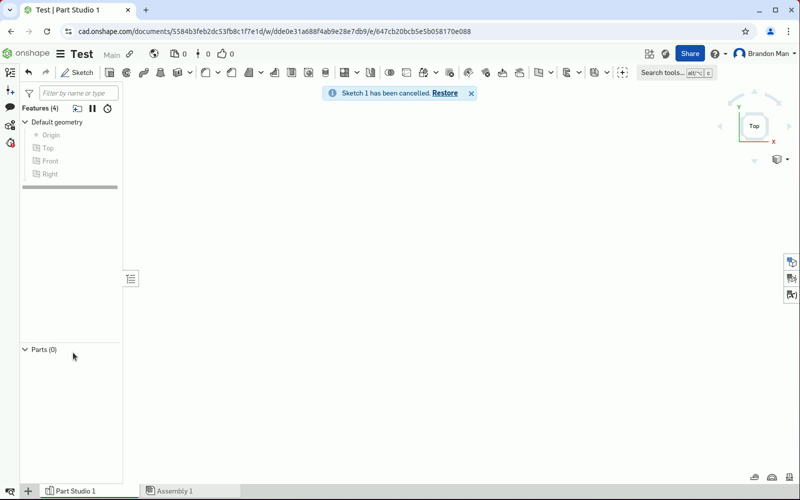
key(up)
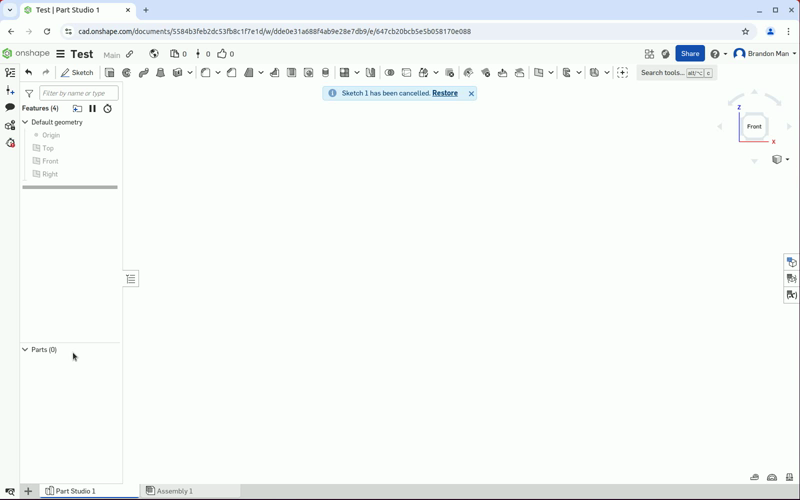
key_up(shift)
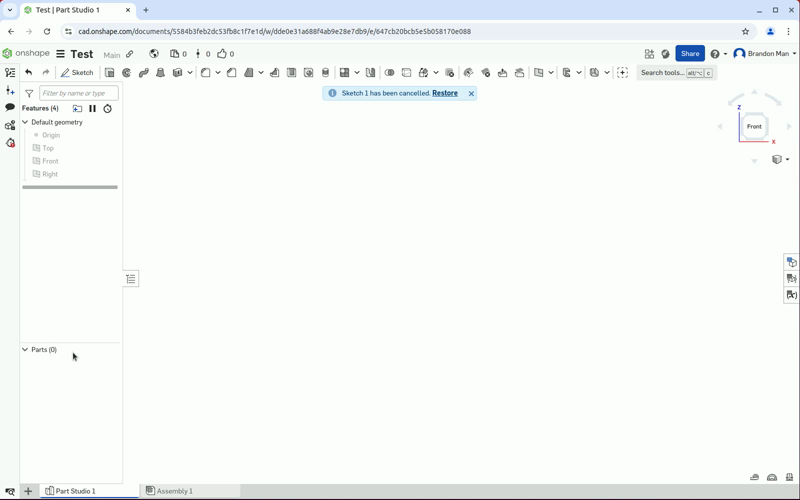
mouse_move(73, 352)
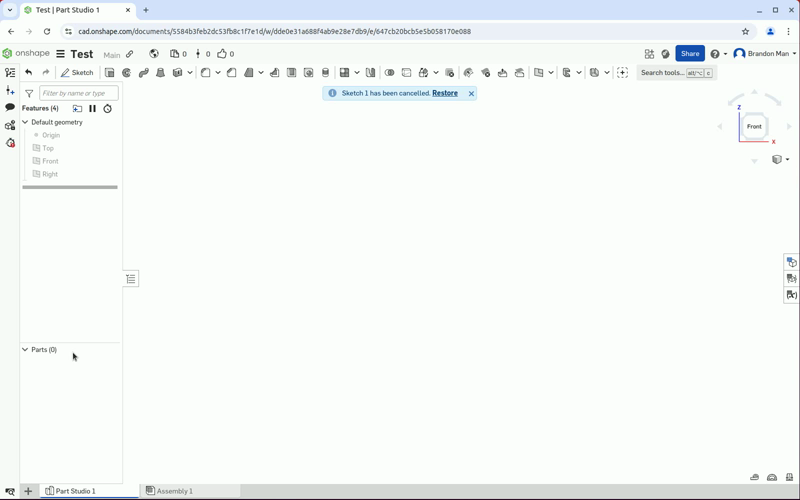
key(shift+y)
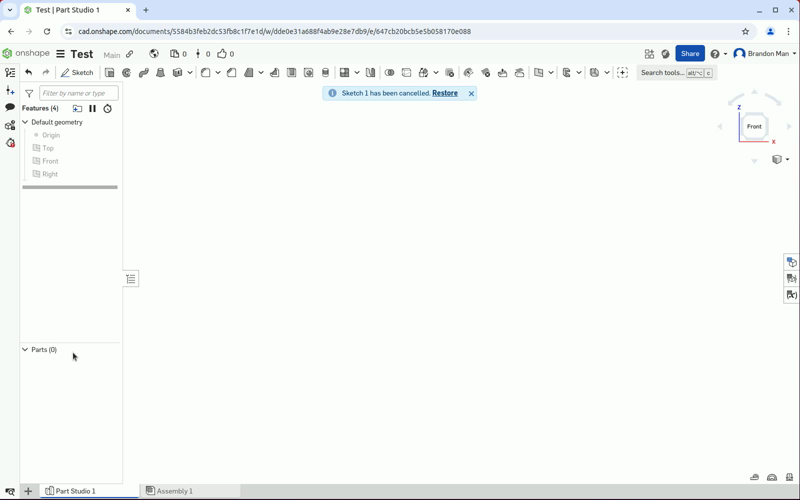
key(shift+s)
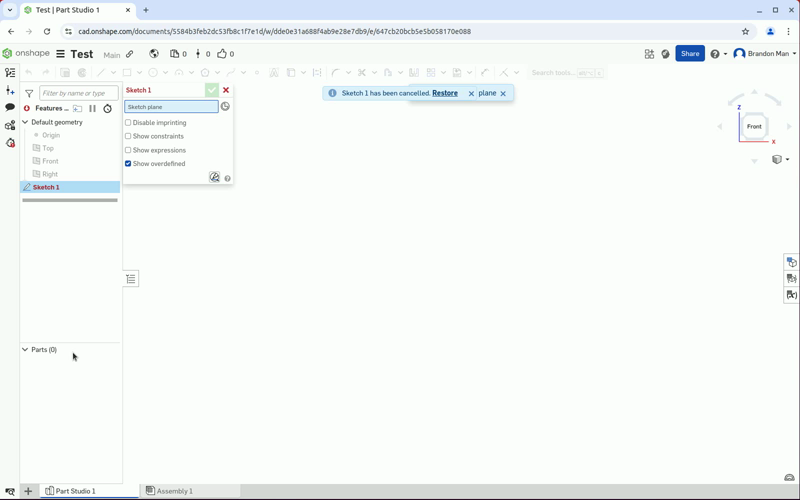
mouse_move(73, 163)
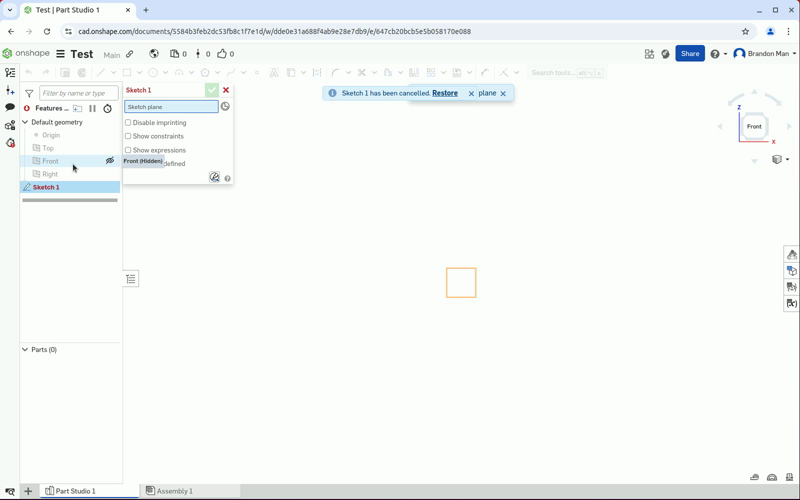
click(73, 163)
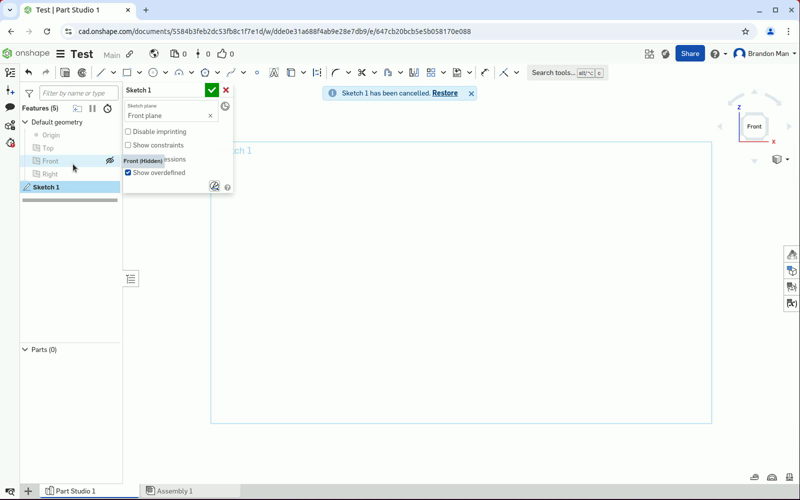
mouse_move(73, 352)
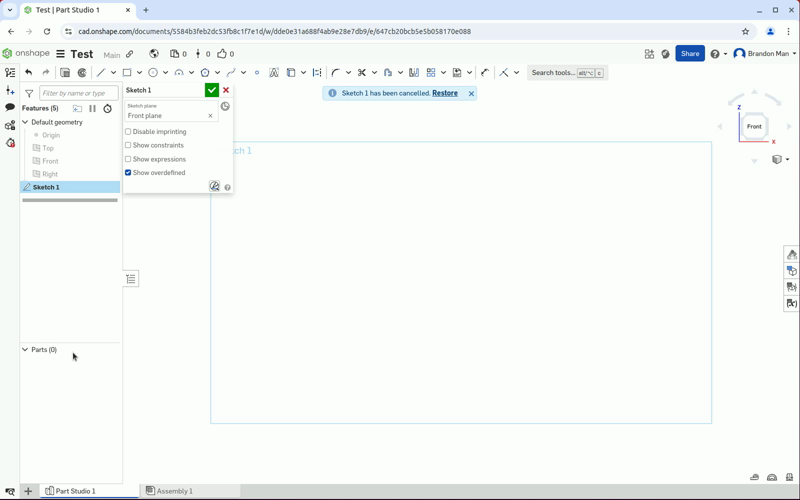
key(y)
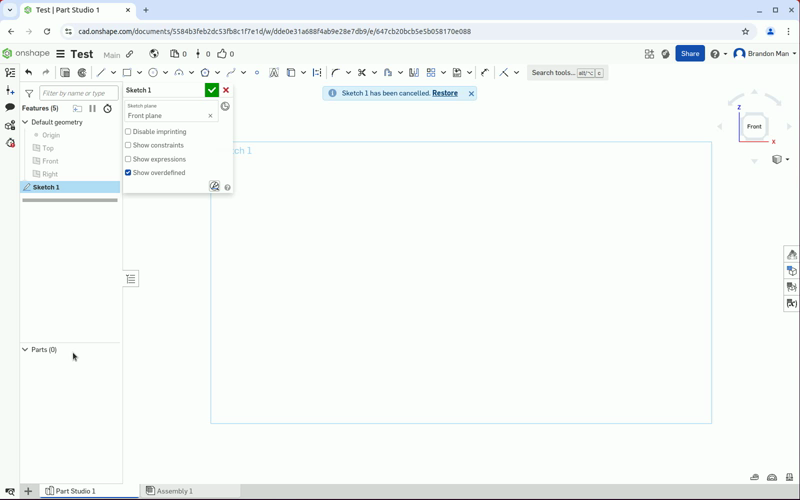
key(l)
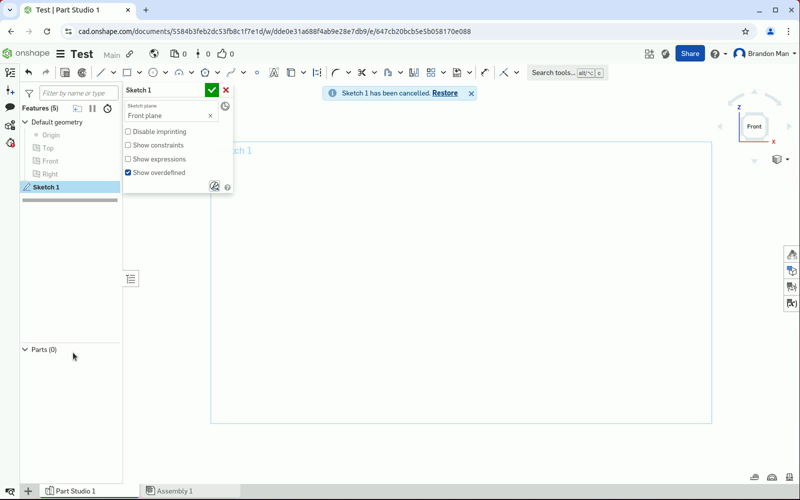
key_down(shift)
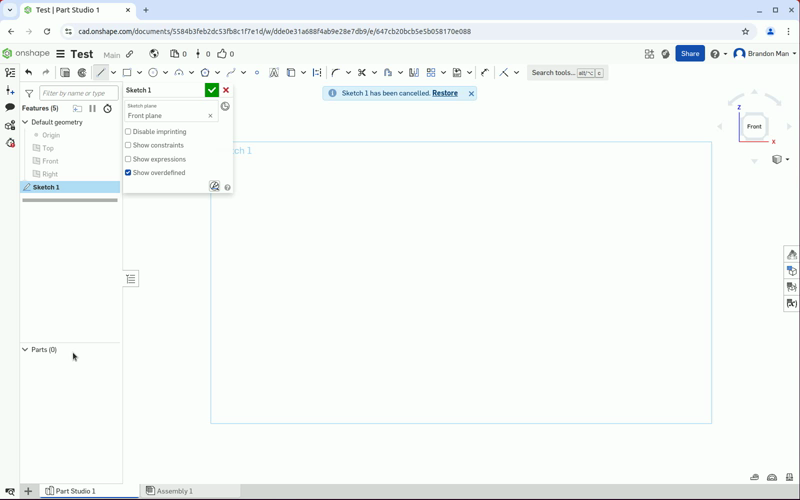
mouse_move(460, 282)
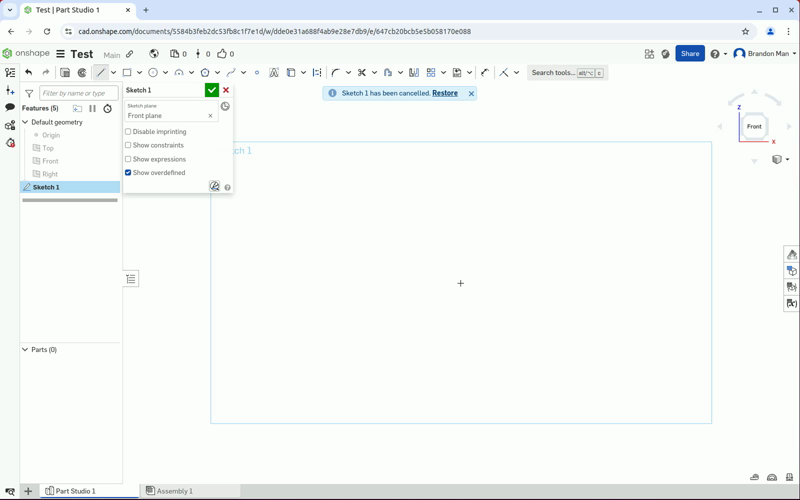
click(460, 282)
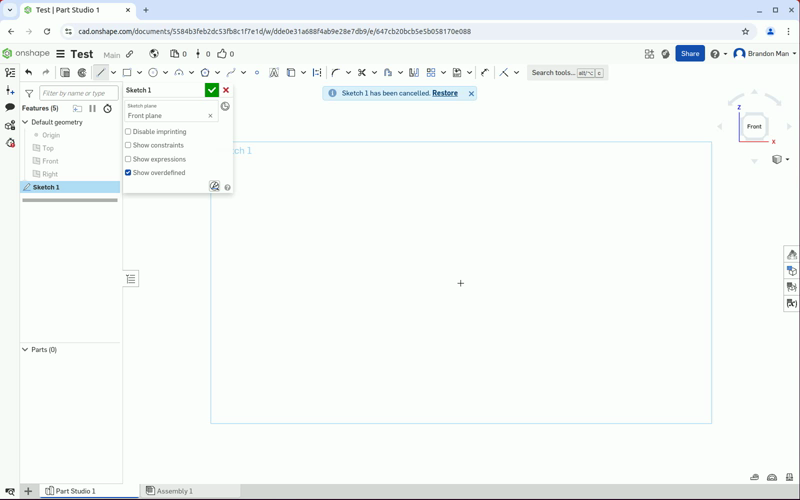
key_up(shift)
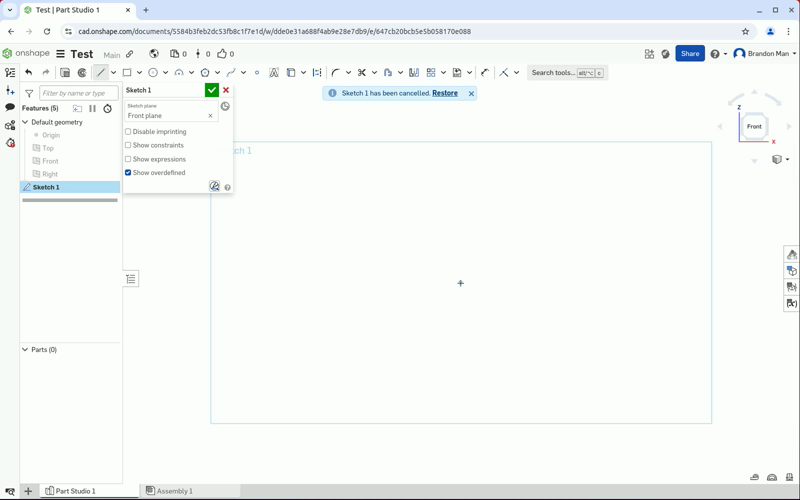
key_down(shift)
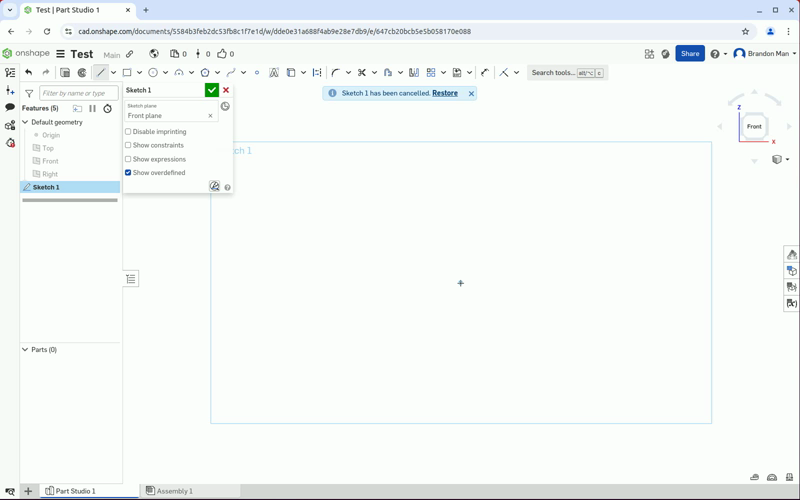
mouse_move(573, 282)
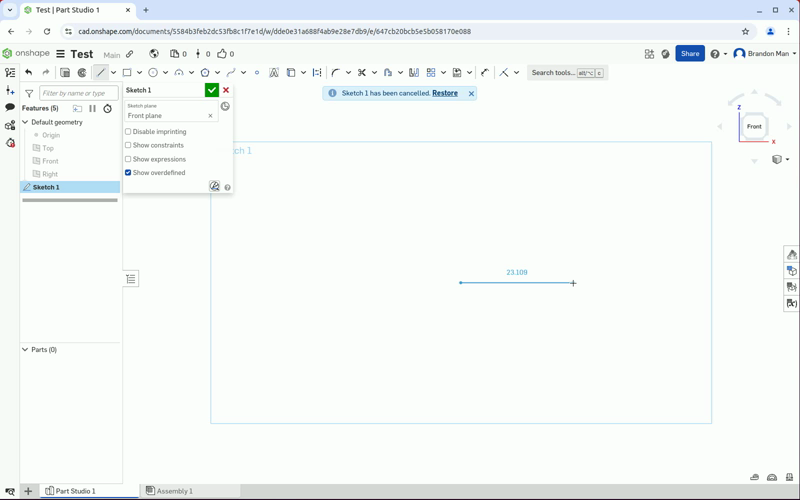
click(573, 282)
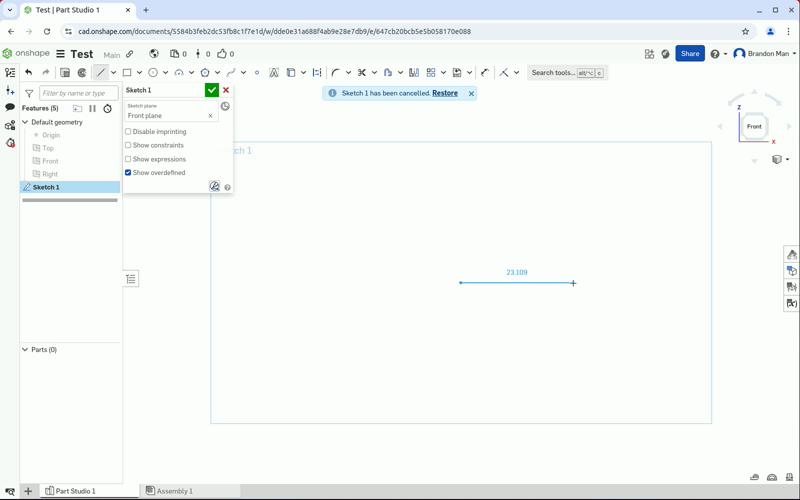
key_up(shift)
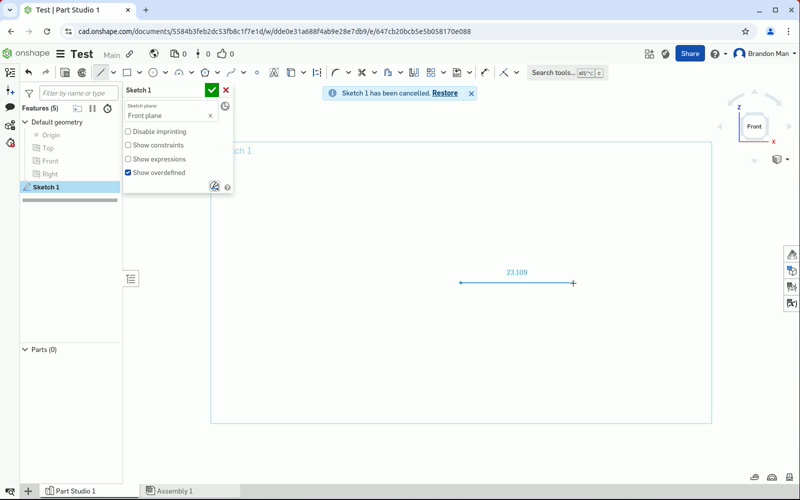
key_down(shift)
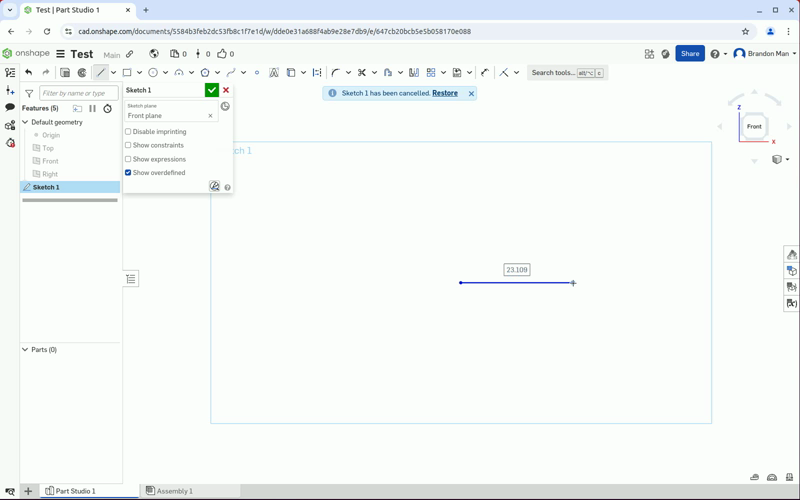
mouse_move(573, 211)
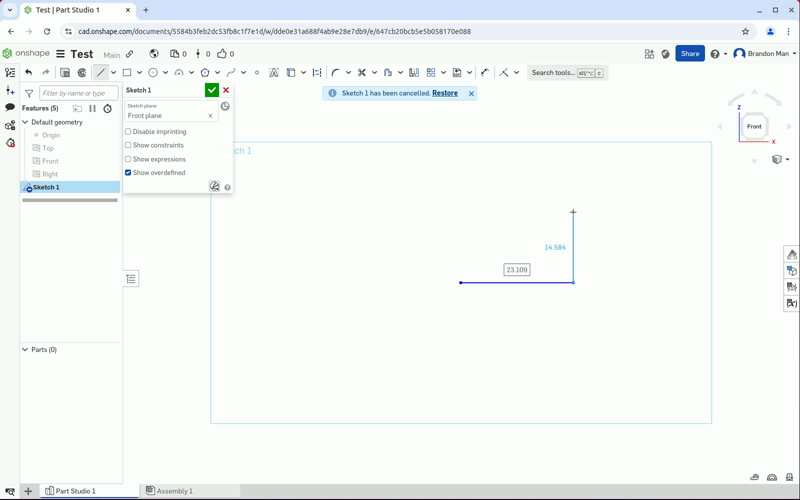
click(573, 211)
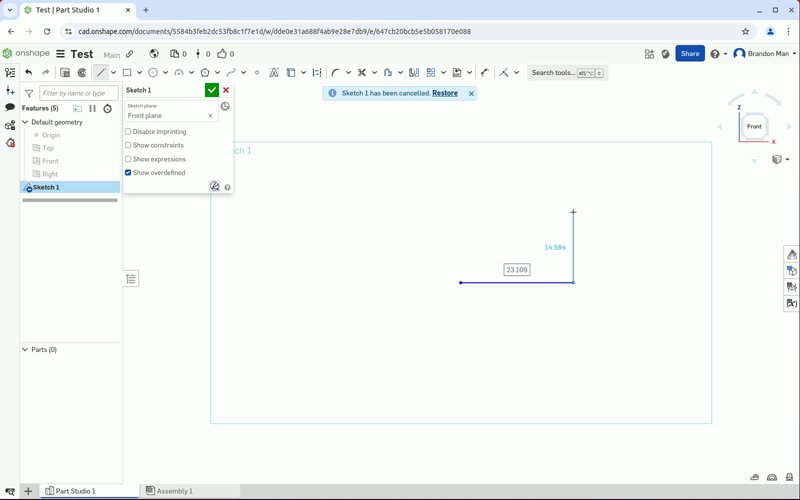
key_up(shift)
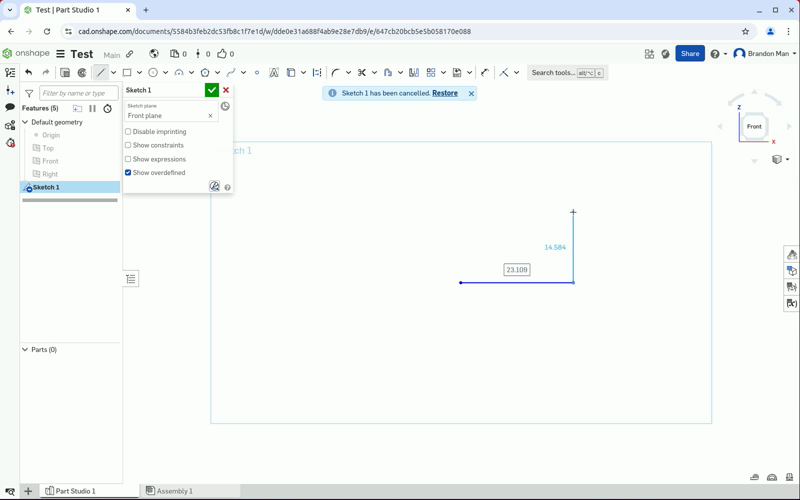
key_down(shift)
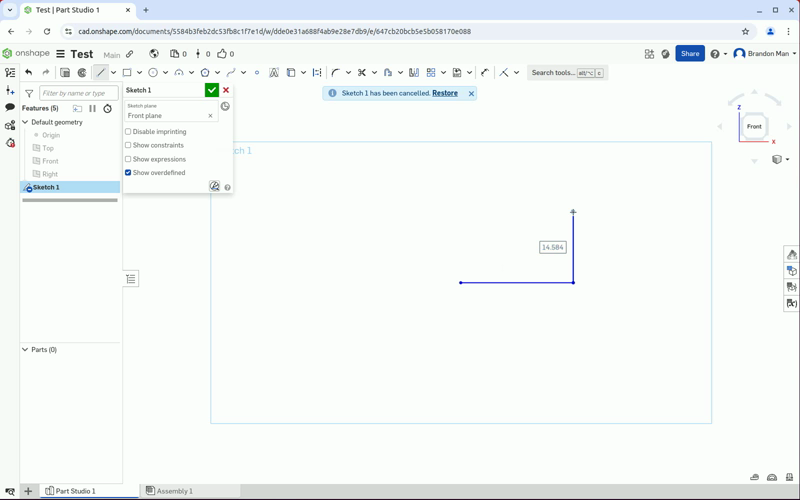
mouse_move(460, 211)
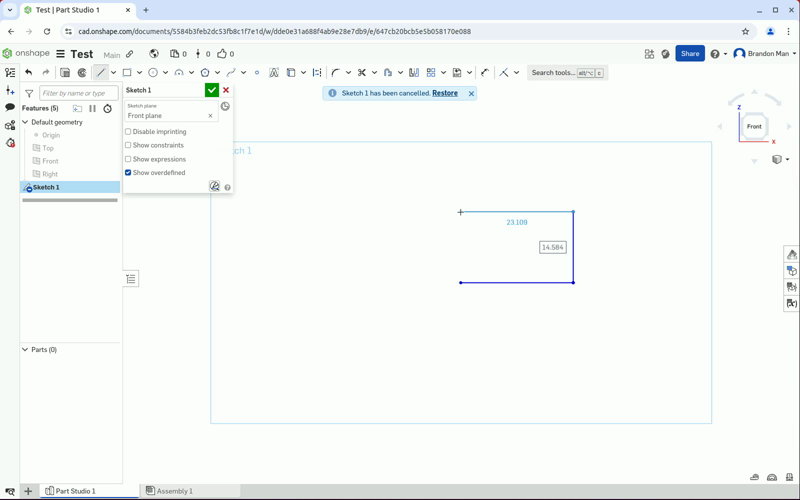
click(460, 211)
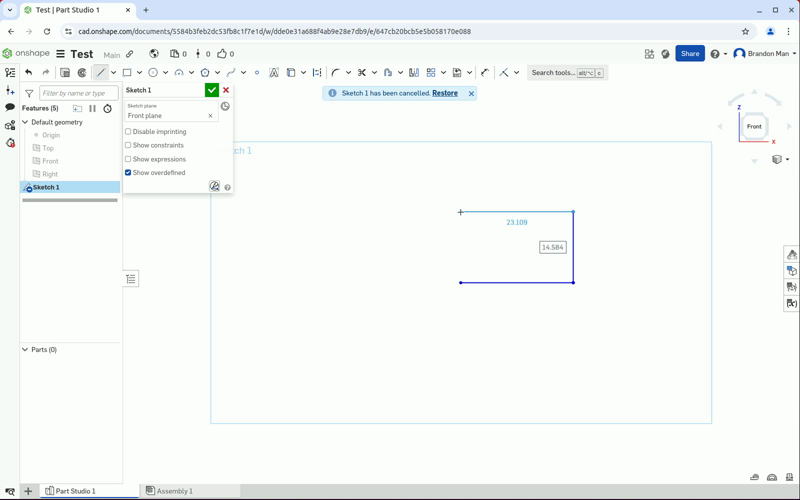
key_up(shift)
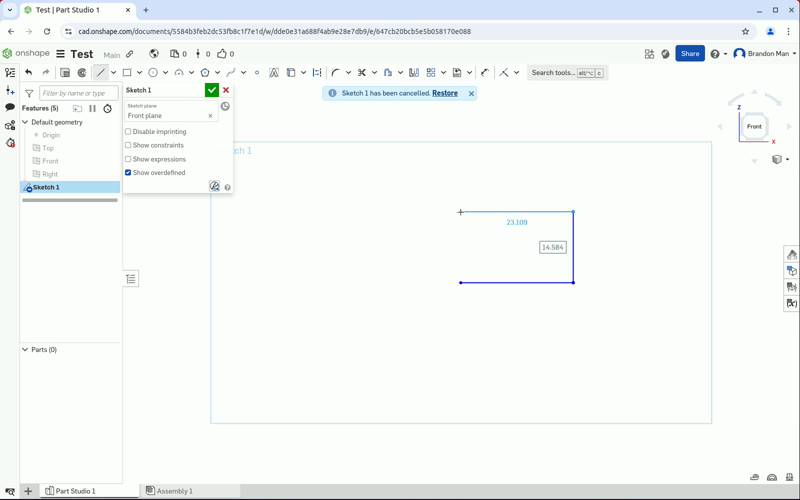
key_down(shift)
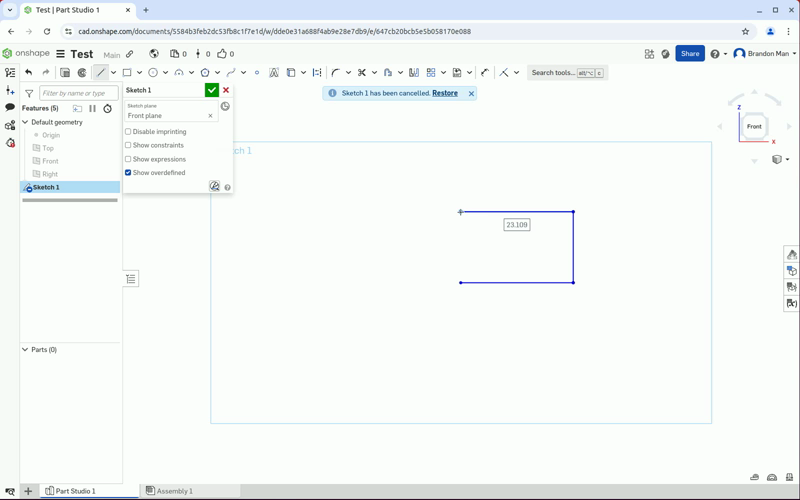
mouse_move(460, 282)
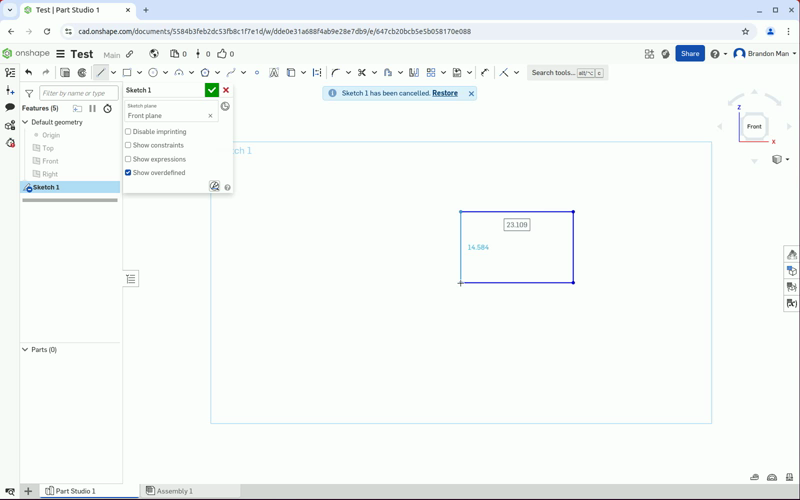
key_up(shift)
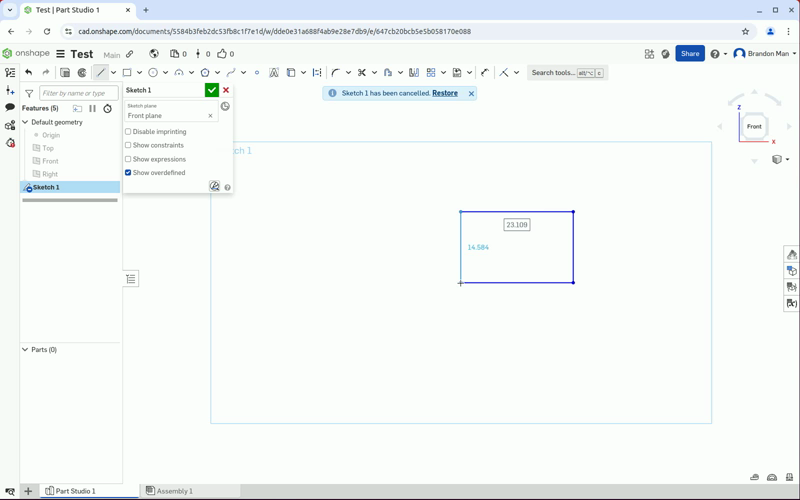
click(460, 282)
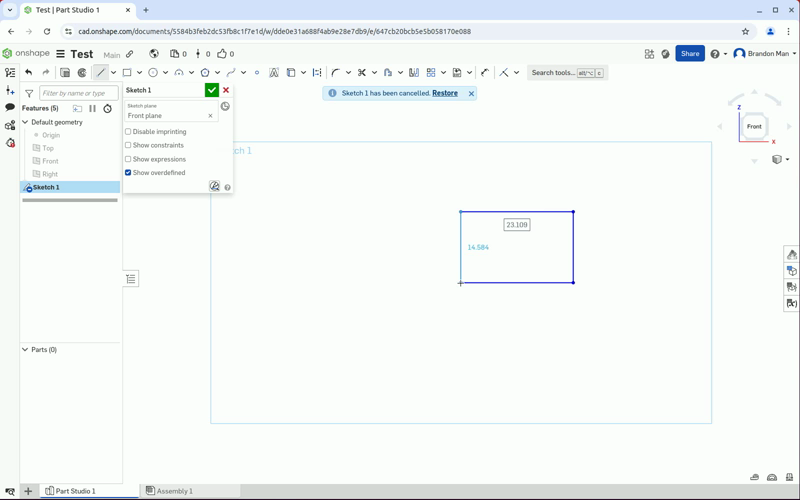
key(esc)
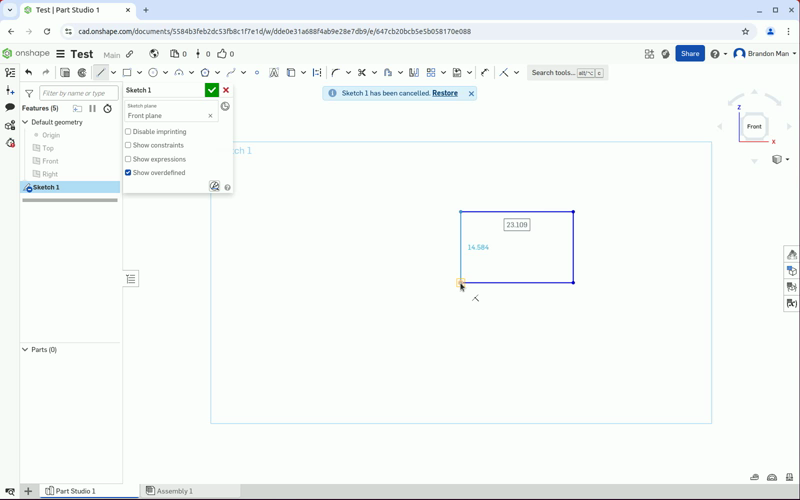
mouse_move(534, 220)
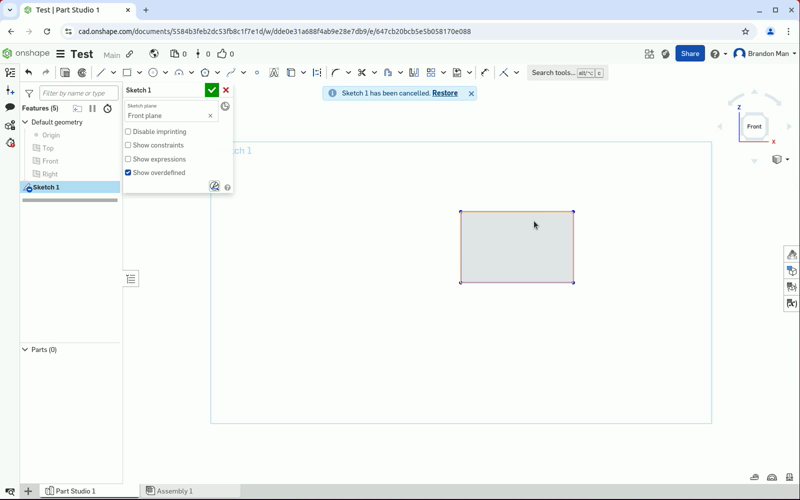
click(534, 220)
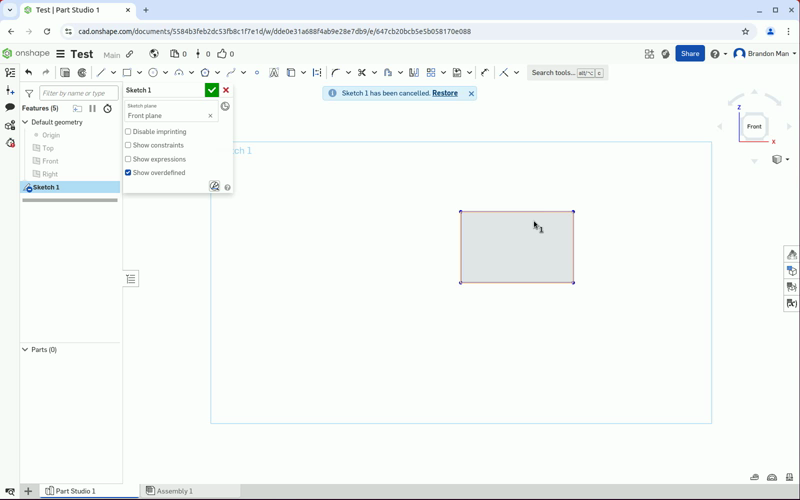
mouse_move(73, 352)
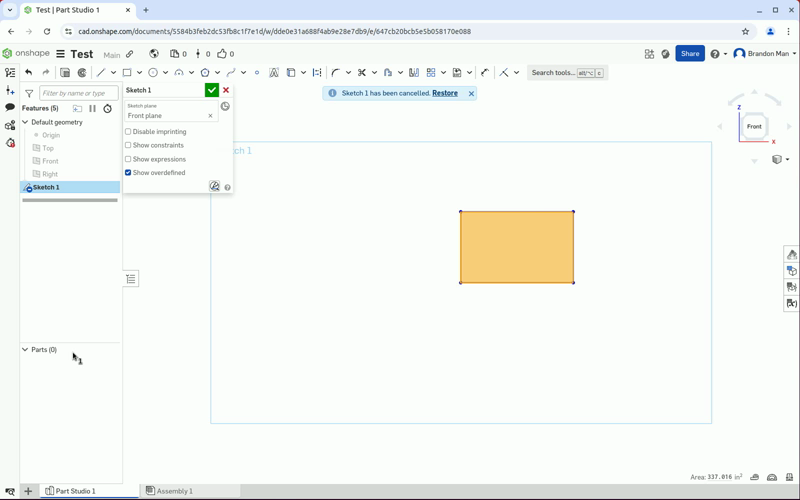
key(shift+y)
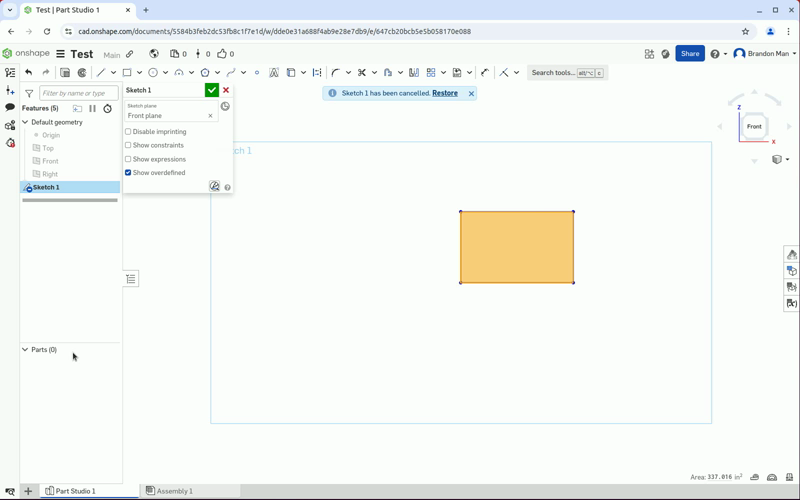
key(shift+e)
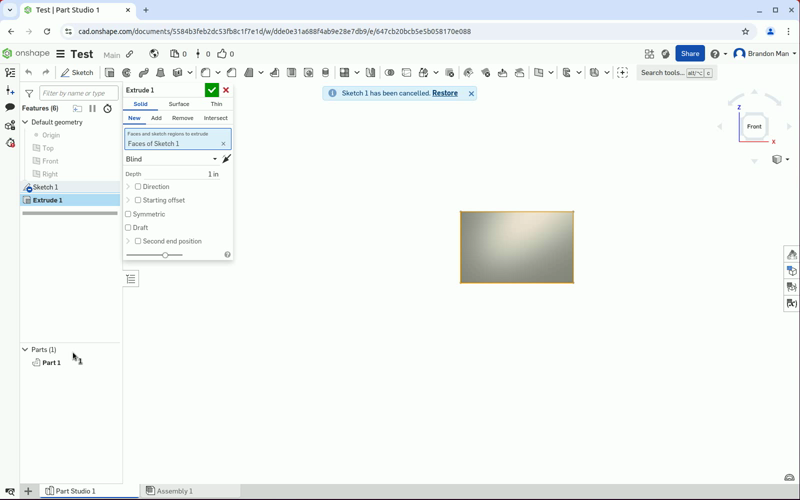
mouse_move(143, 106)
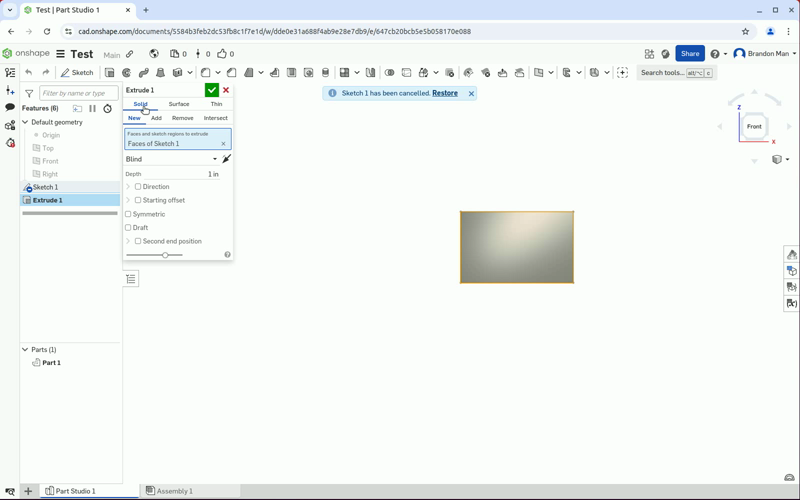
click(143, 106)
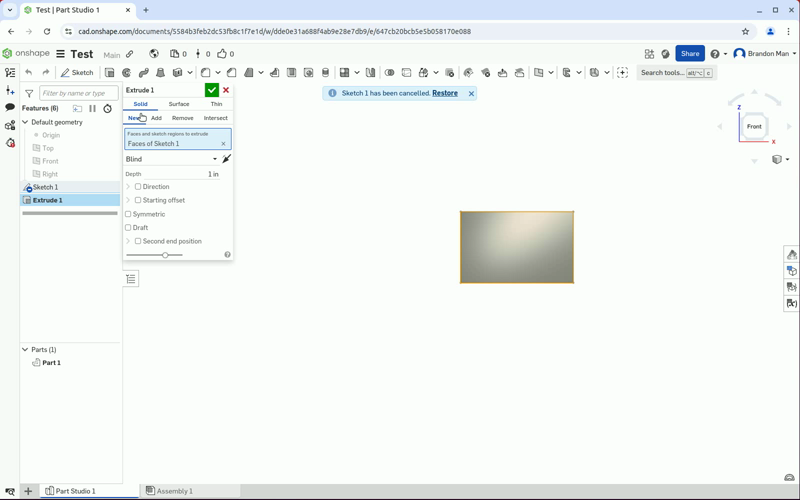
mouse_move(137, 120)
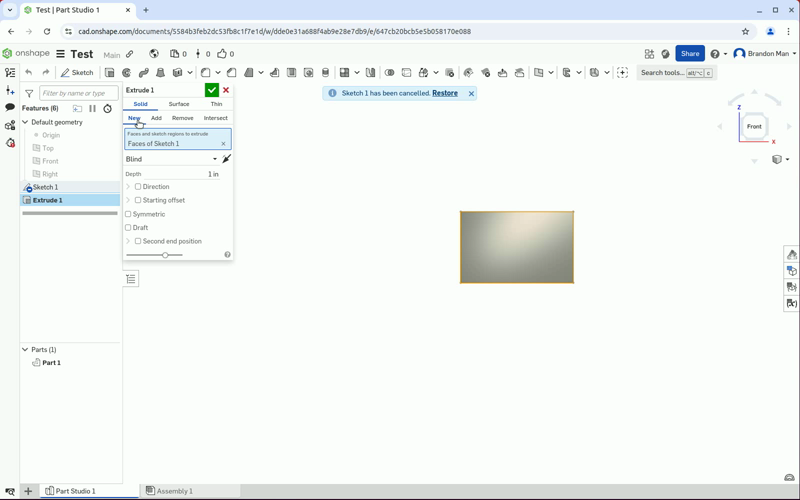
click(137, 120)
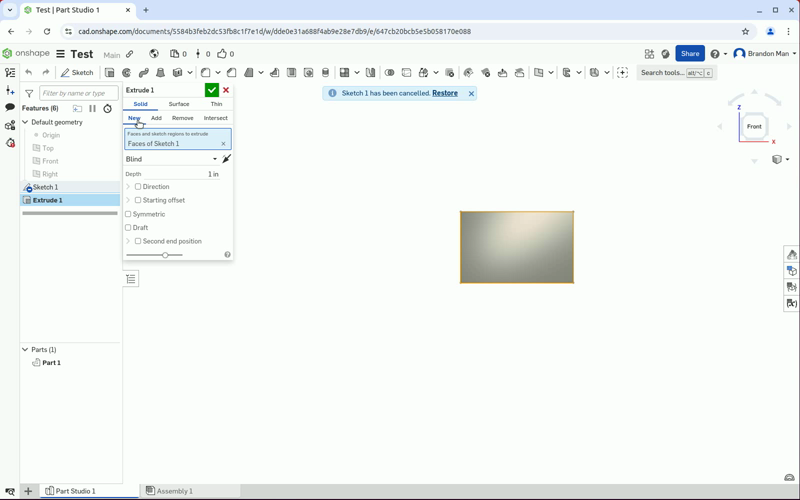
key(tab, 4)
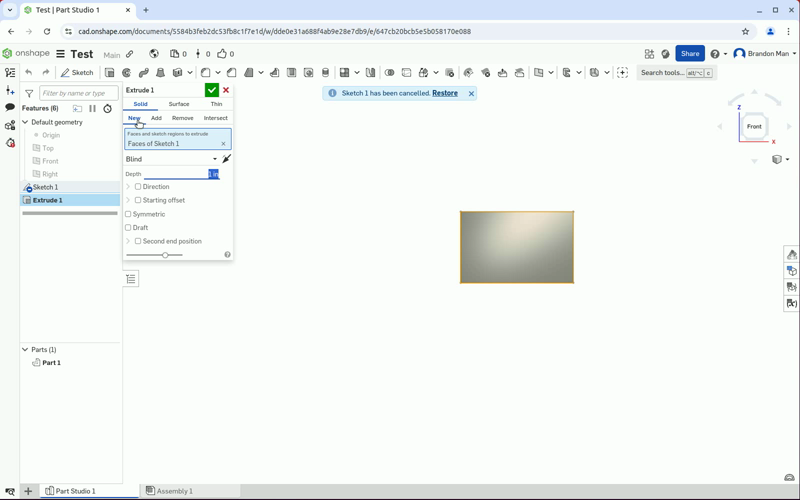
text(5.296)
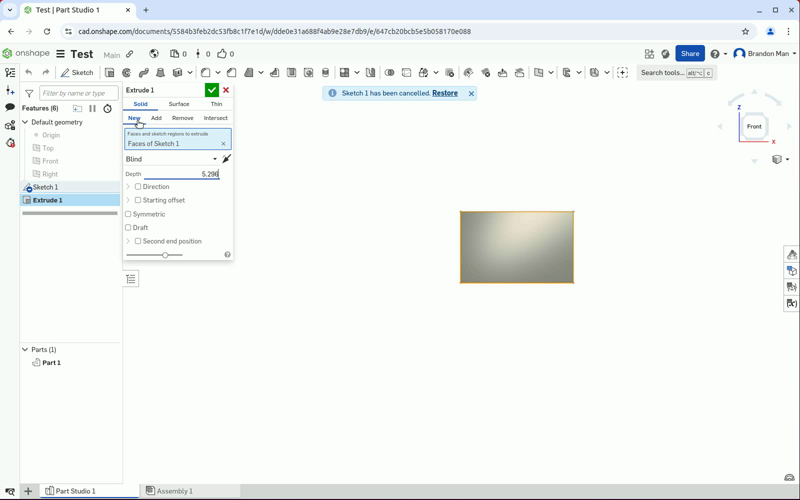
key(enter)
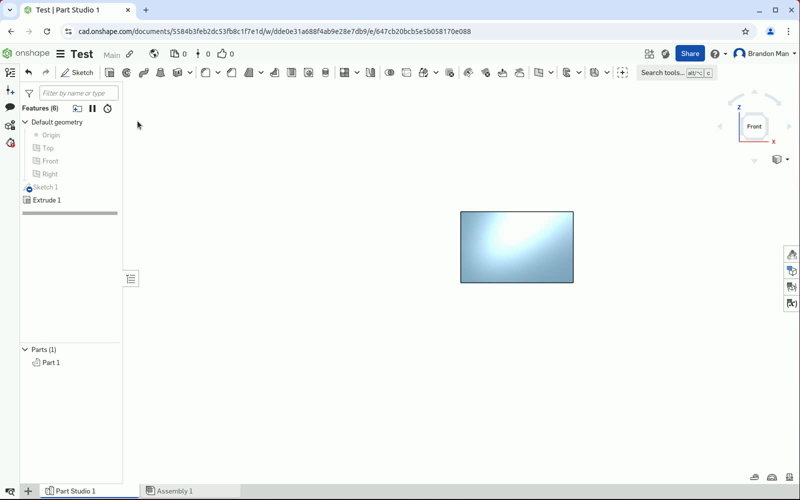
key(shift+h)
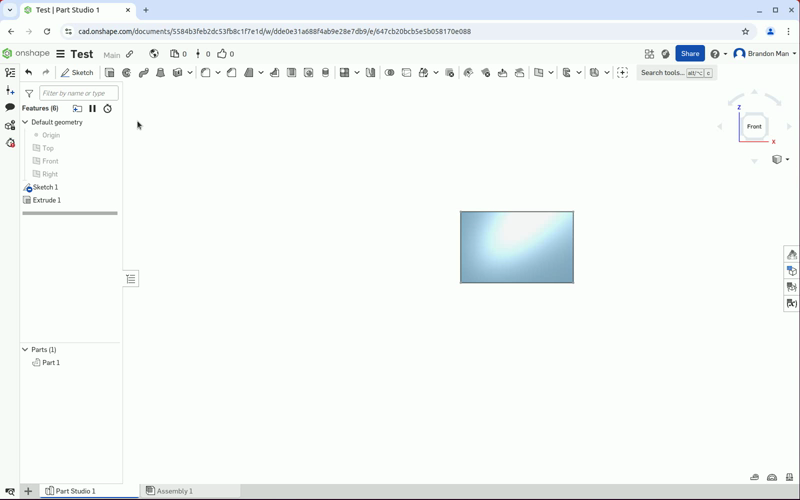
key(shift+h)
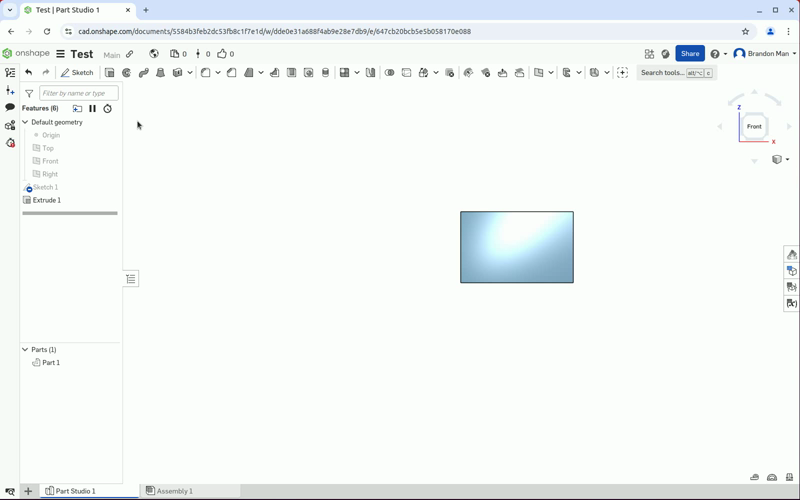
mouse_move(73, 189)
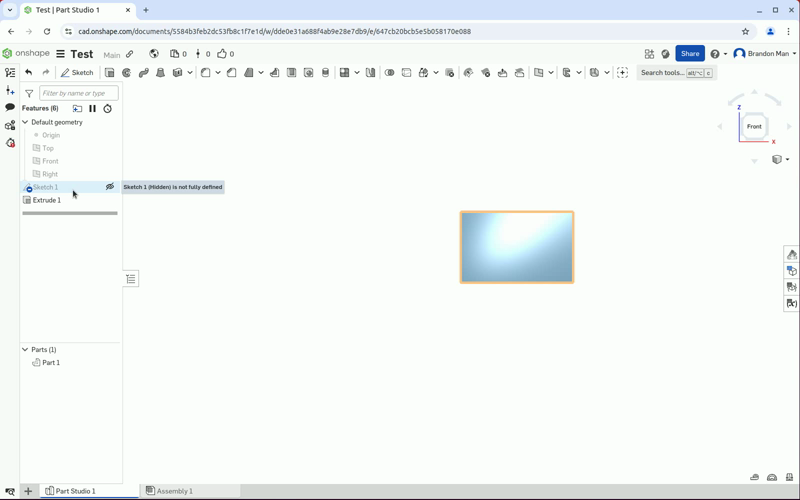
click(73, 189)
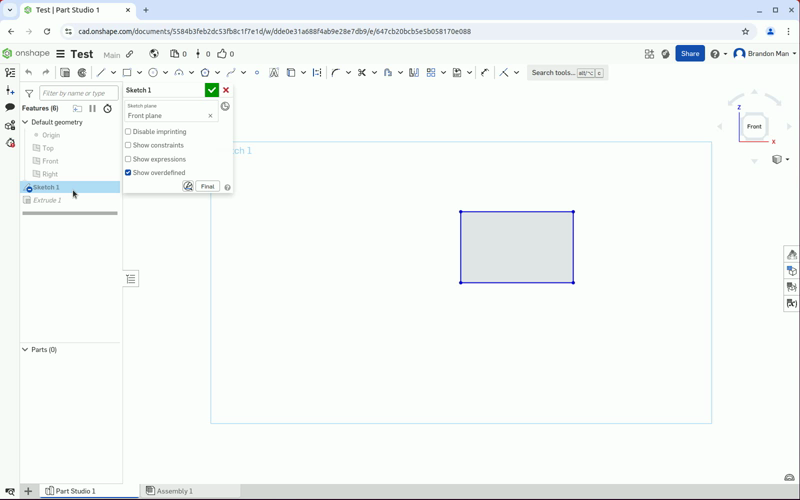
mouse_move(229, 92)
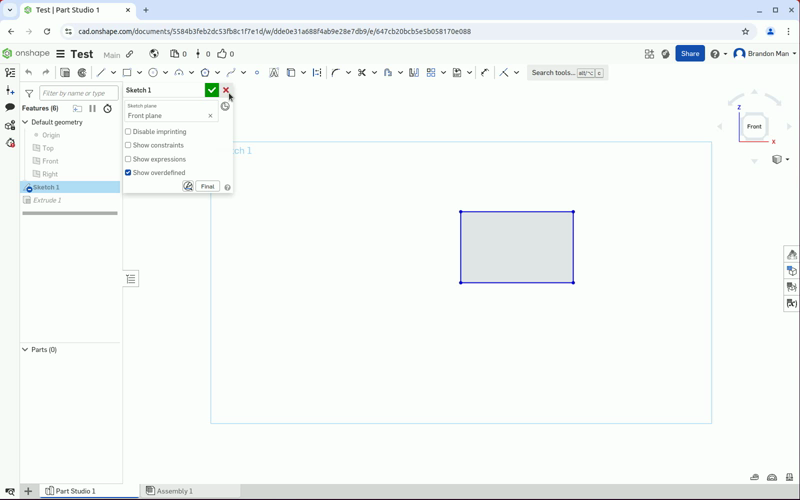
click(229, 92)
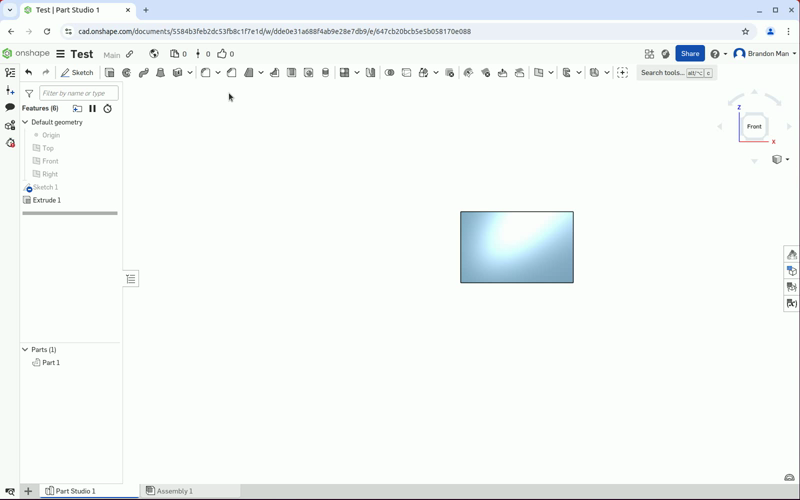
mouse_move(541, 75)
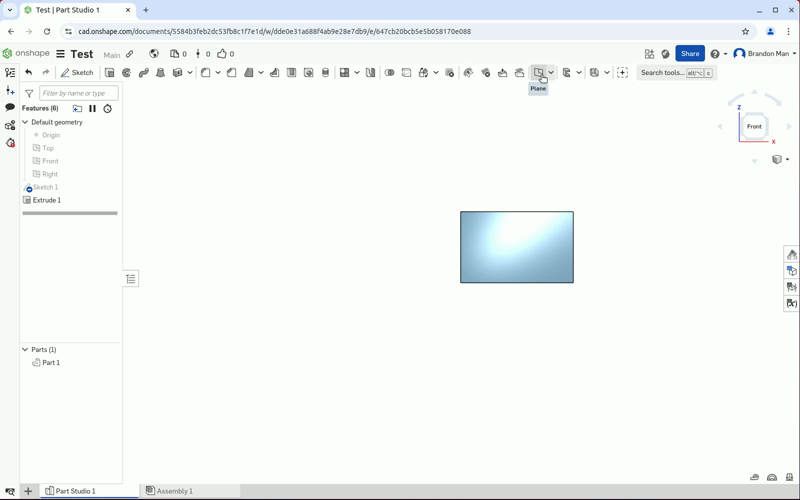
click(541, 75)
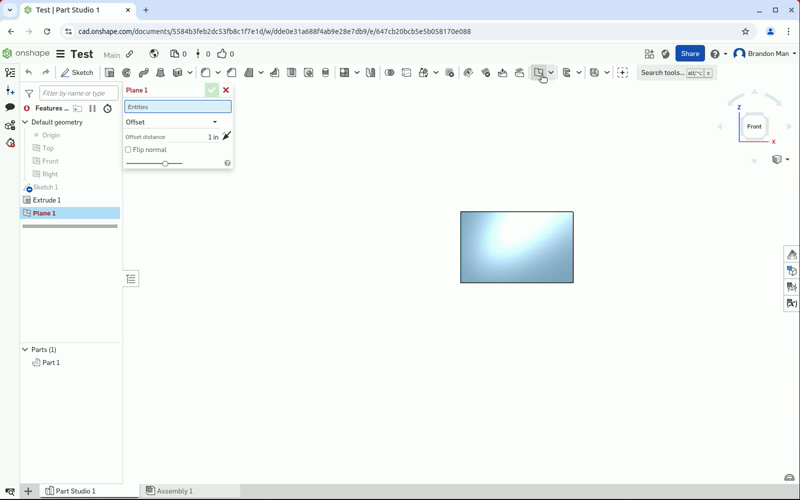
mouse_move(73, 163)
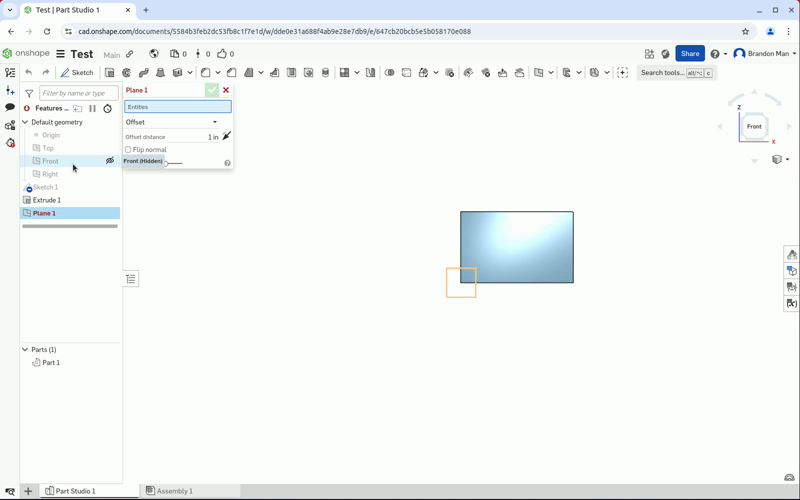
click(73, 163)
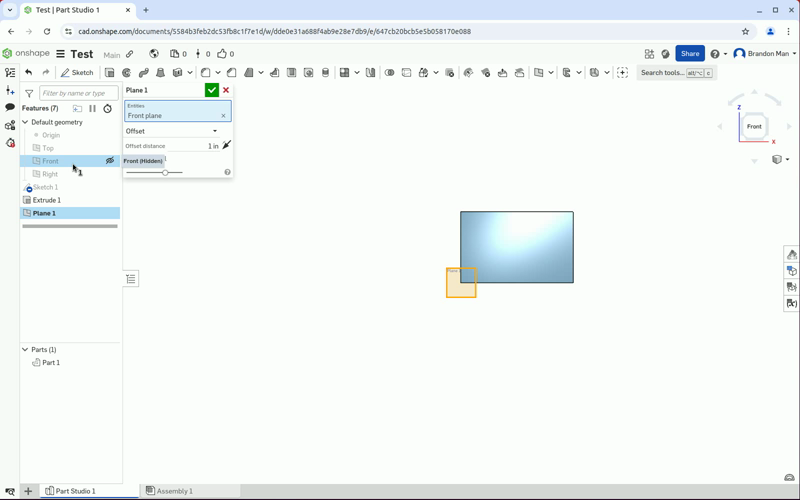
key(tab, 2)
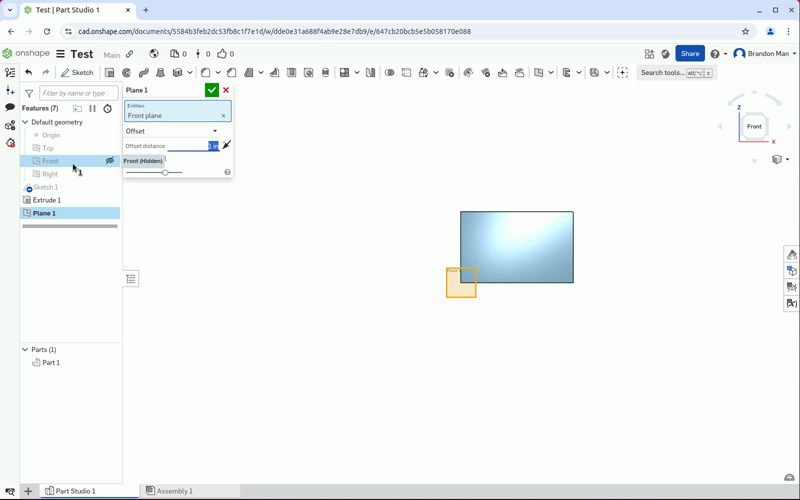
text(5.299)
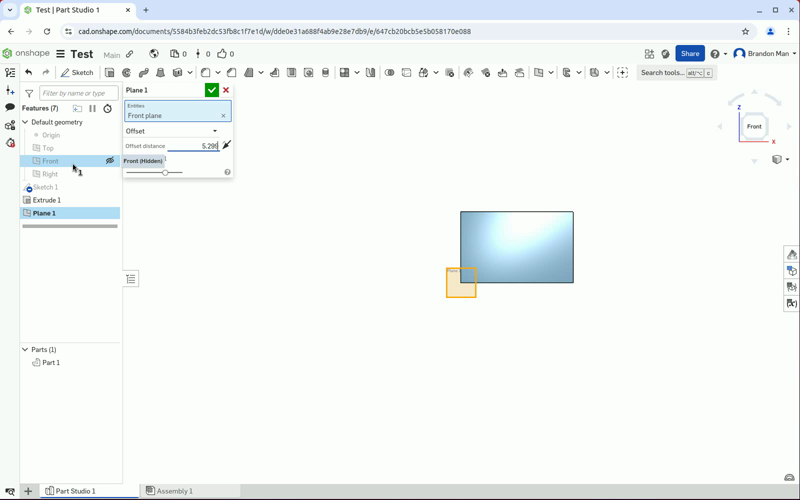
key(enter, 2)
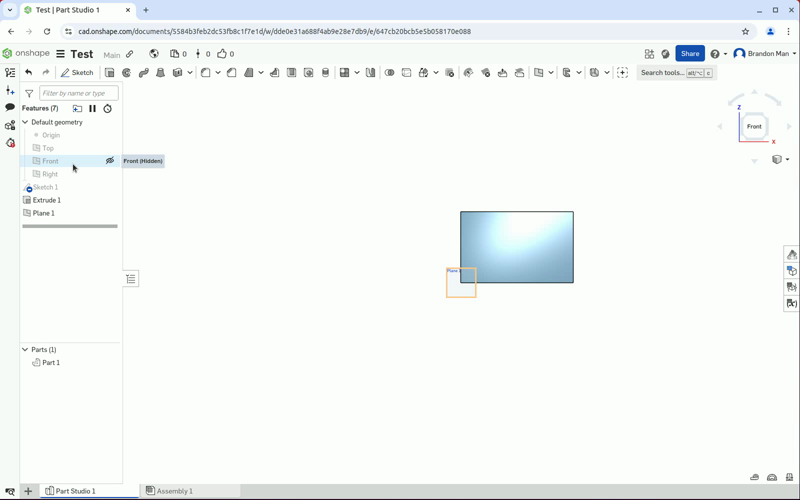
key(shift+s)
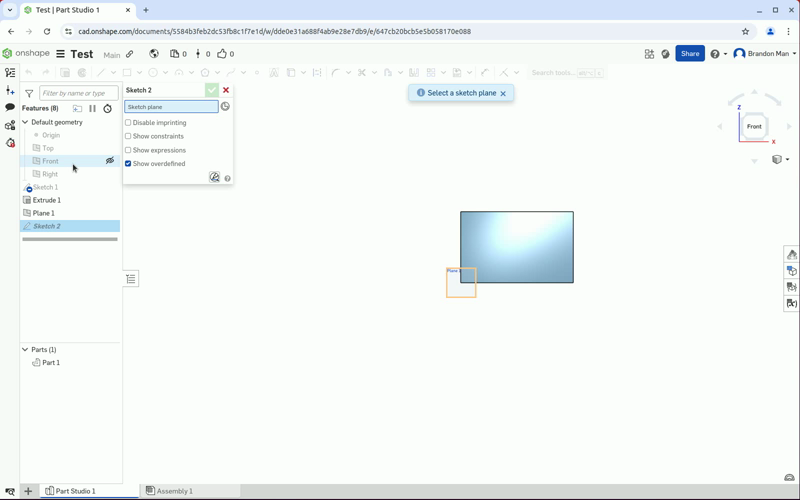
mouse_move(73, 215)
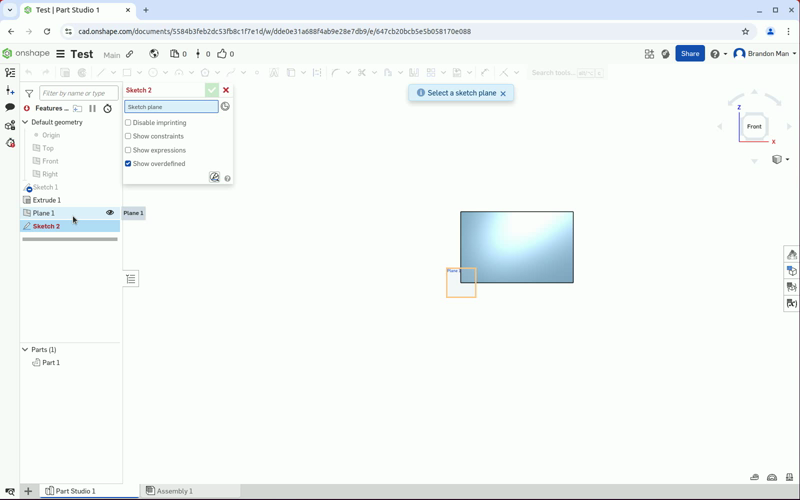
click(73, 215)
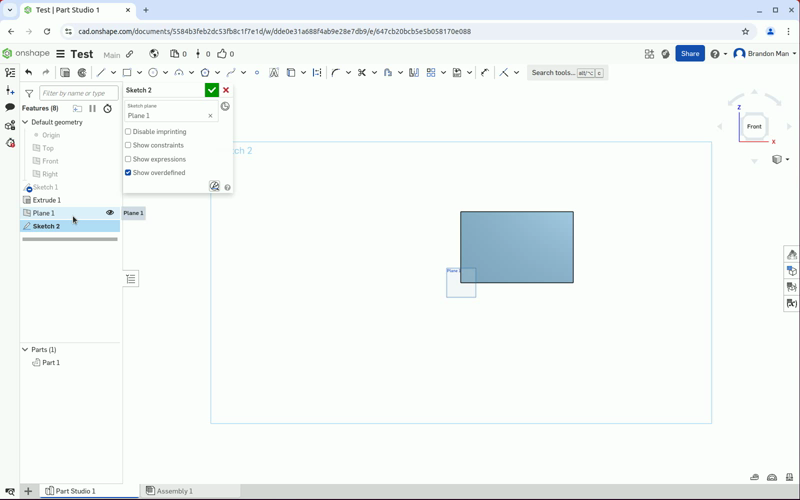
mouse_move(73, 352)
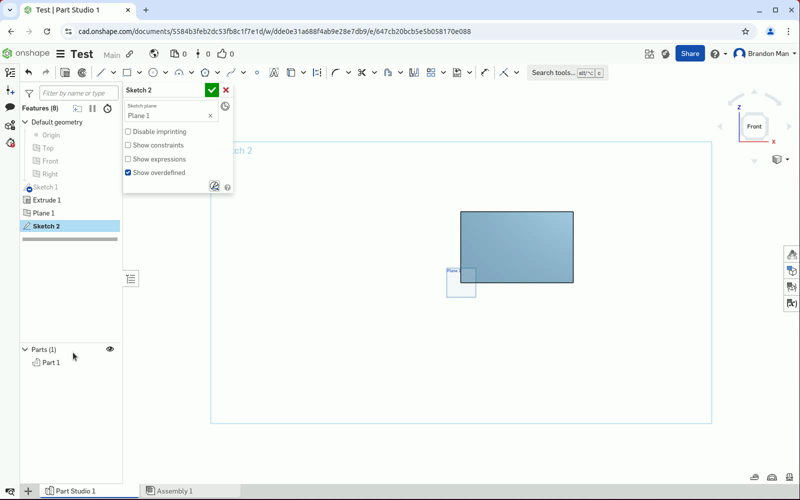
key(y)
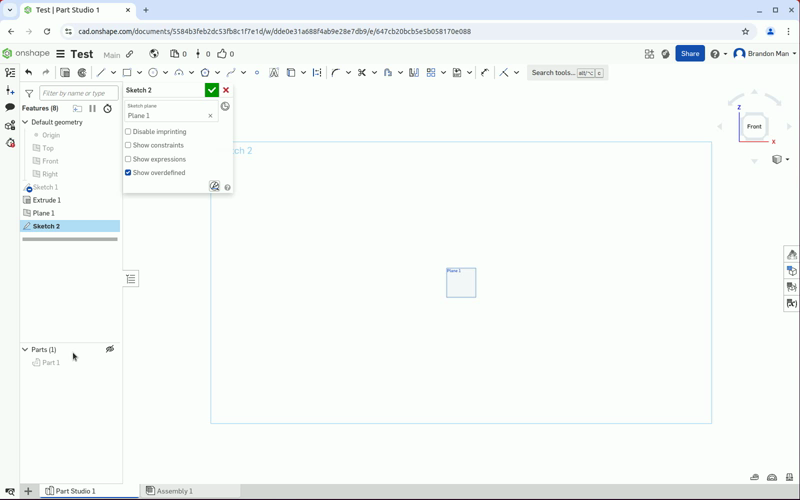
key(c)
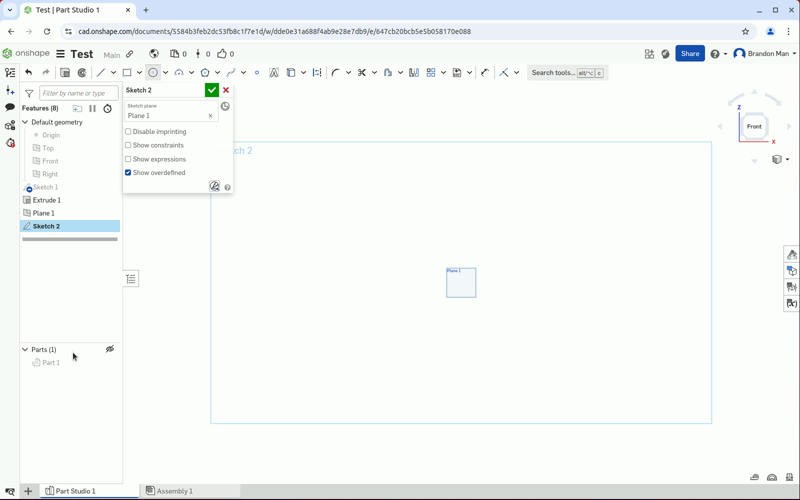
key_down(shift)
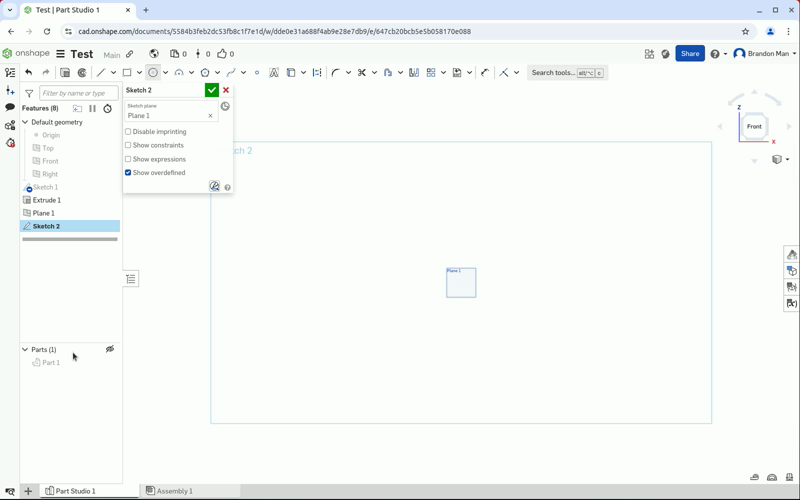
mouse_move(486, 246)
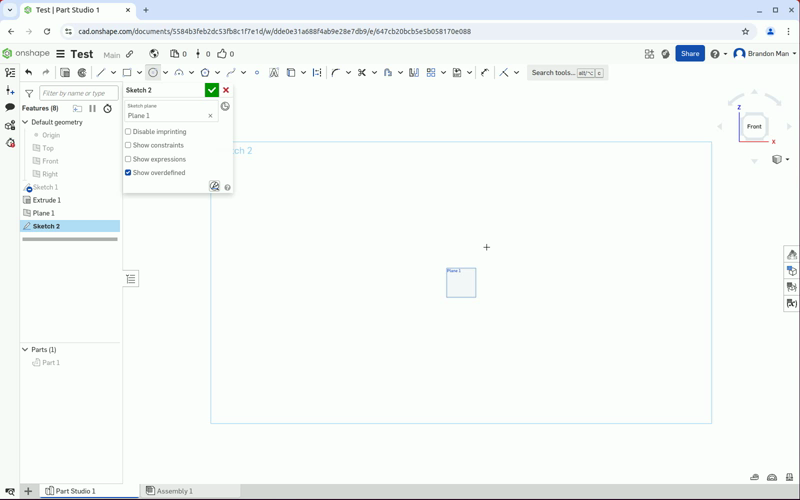
click(486, 246)
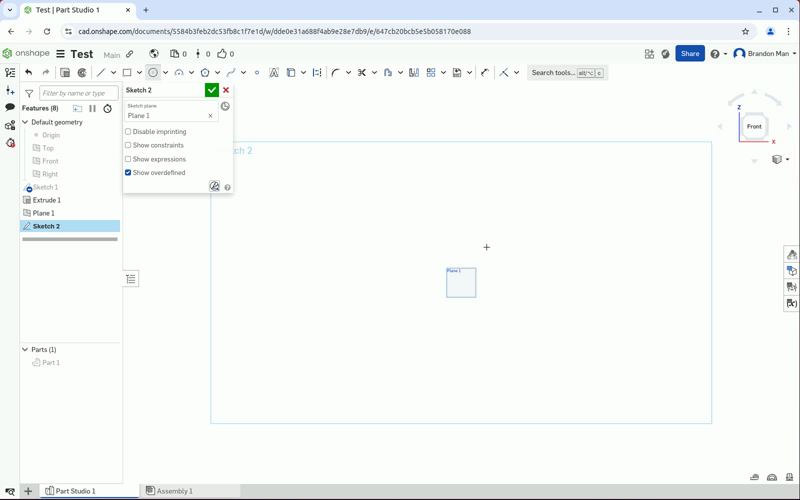
key_up(shift)
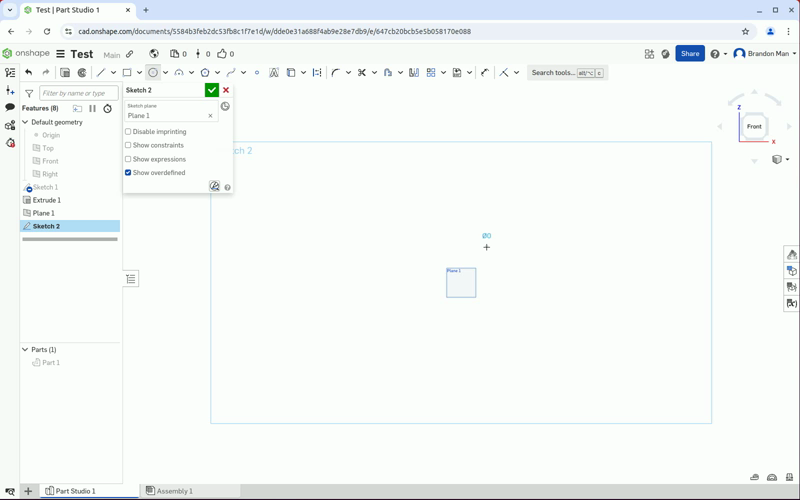
mouse_move(496, 246)
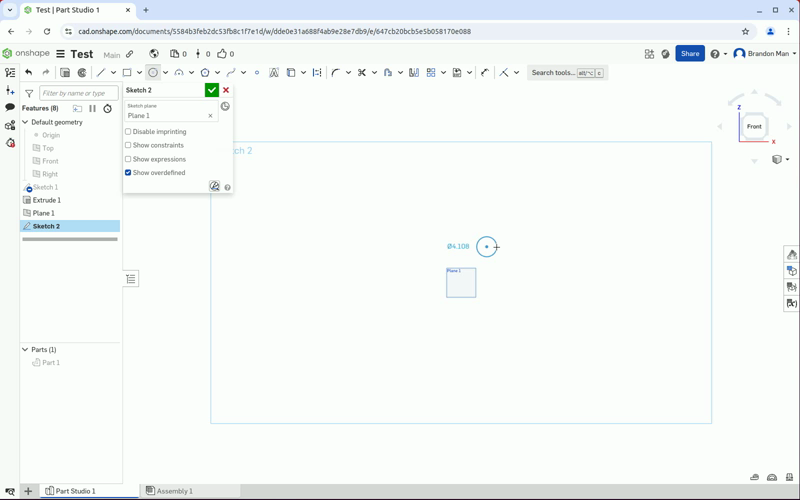
click(496, 246)
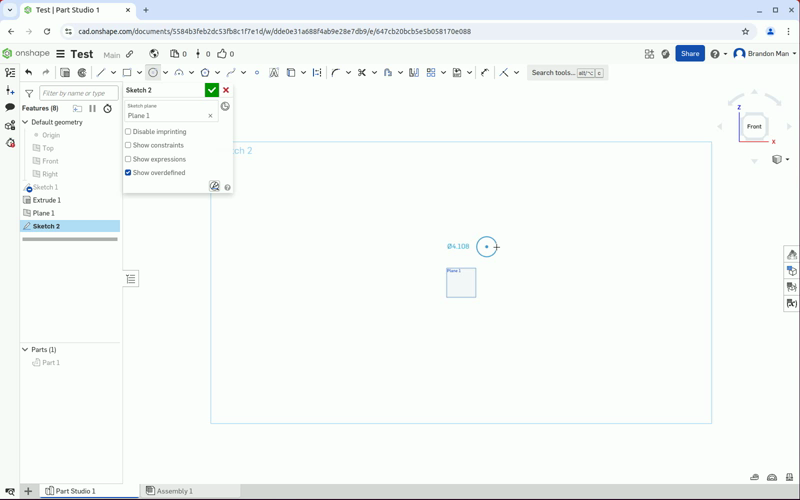
key(esc)
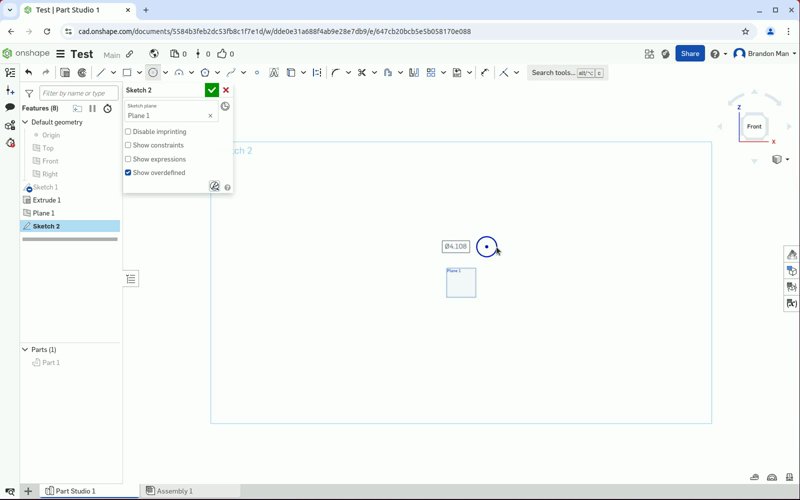
mouse_move(490, 239)
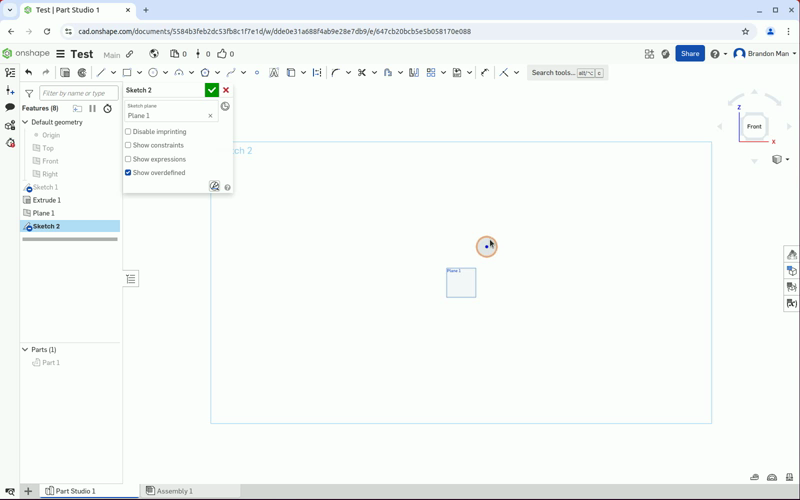
scroll(6)
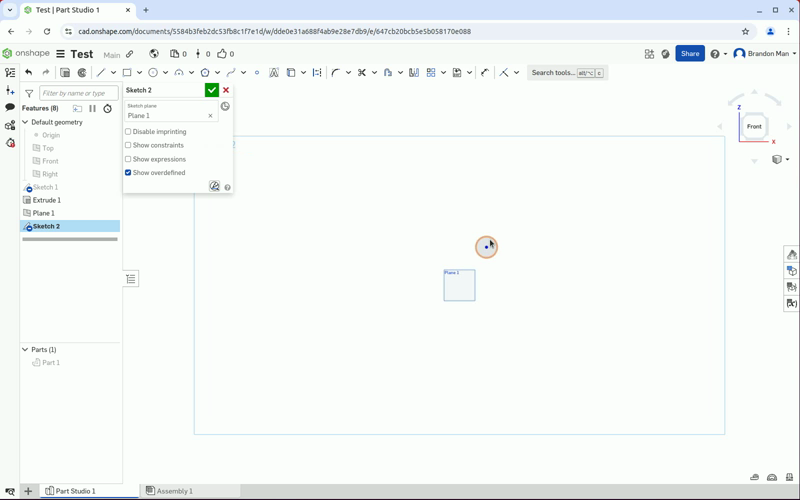
scroll(6)
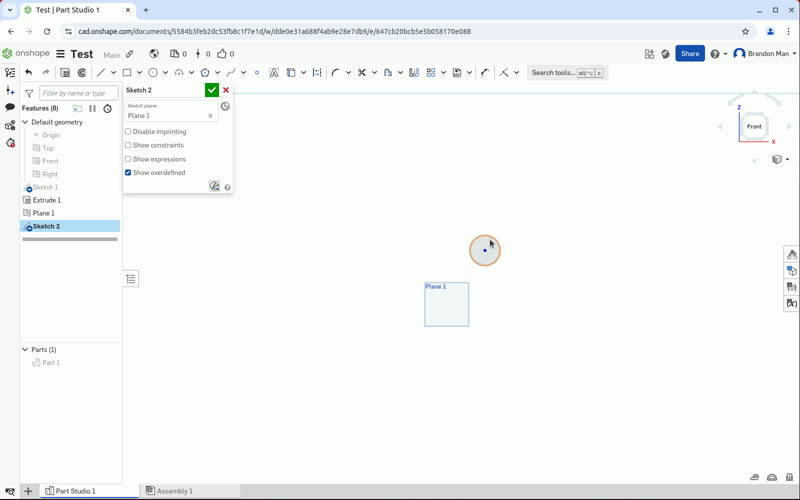
scroll(6)
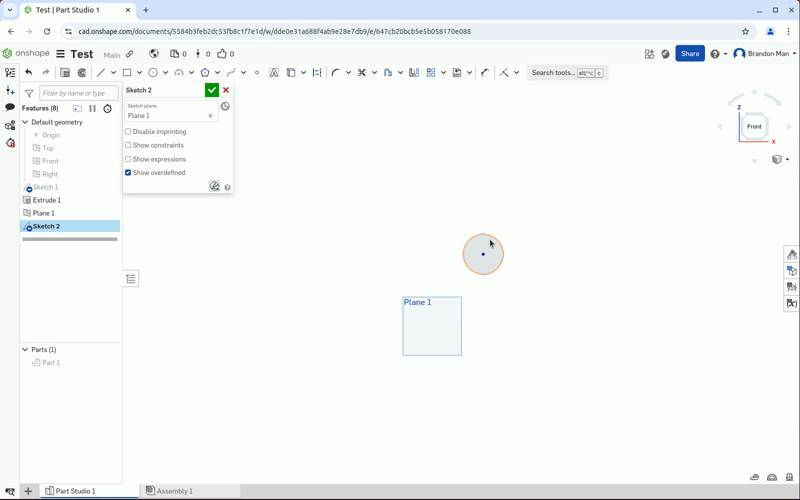
scroll(6)
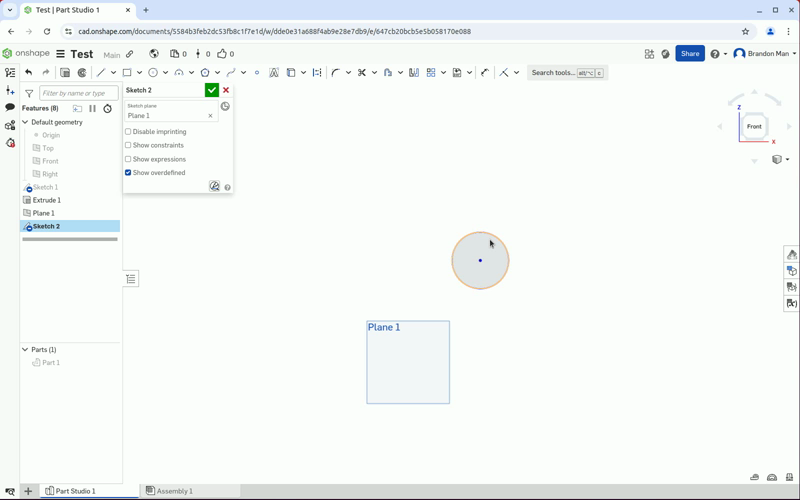
scroll(6)
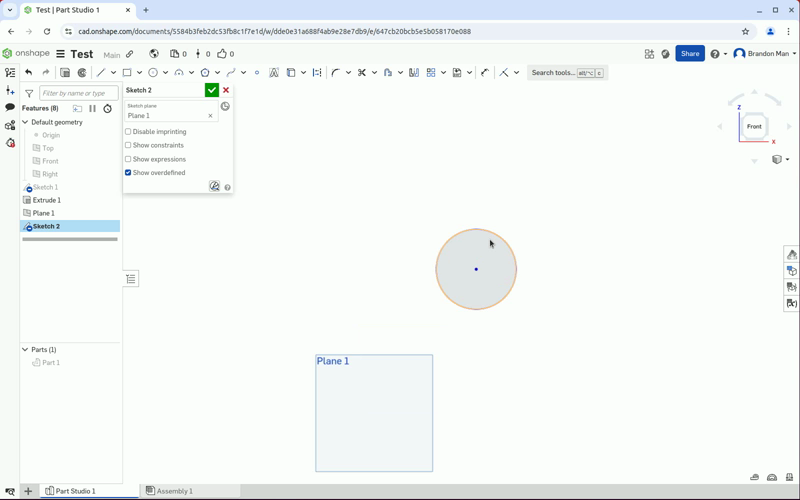
scroll(6)
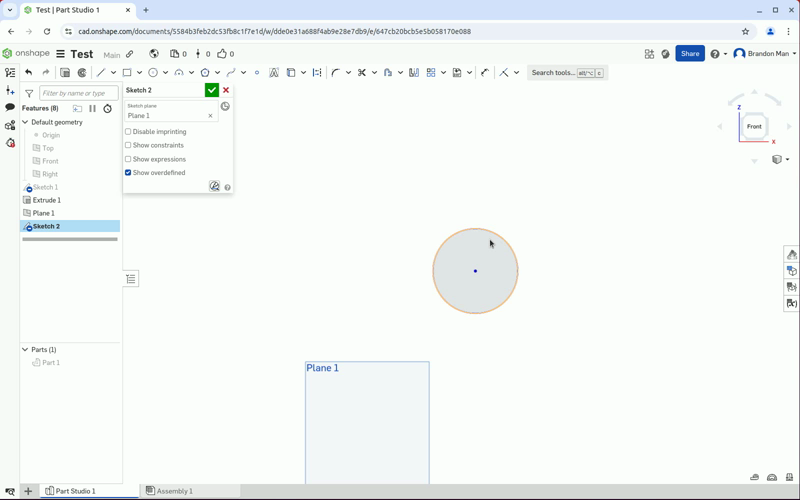
scroll(6)
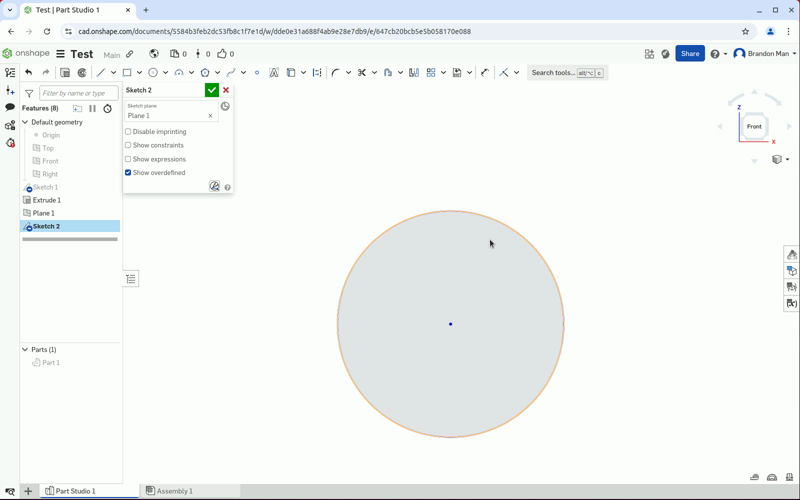
click(490, 239)
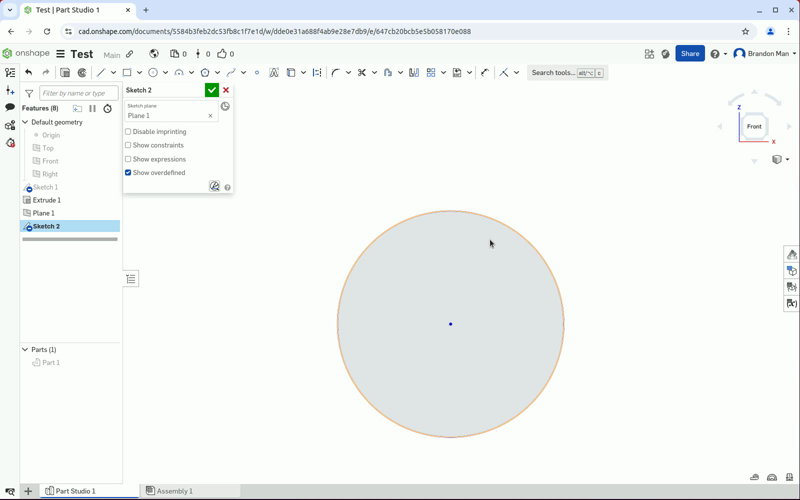
scroll(-6)
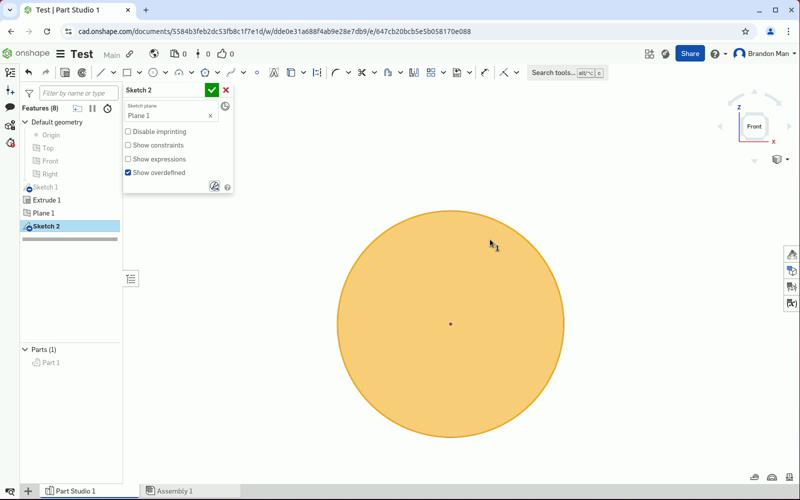
scroll(-6)
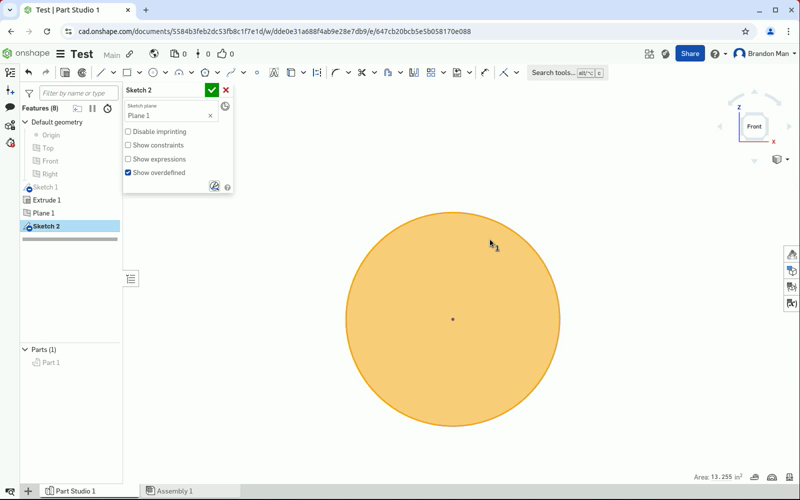
scroll(-6)
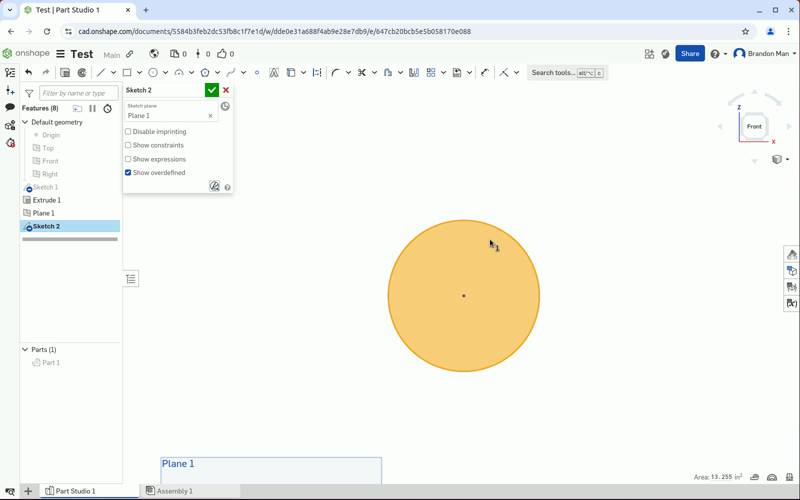
scroll(-6)
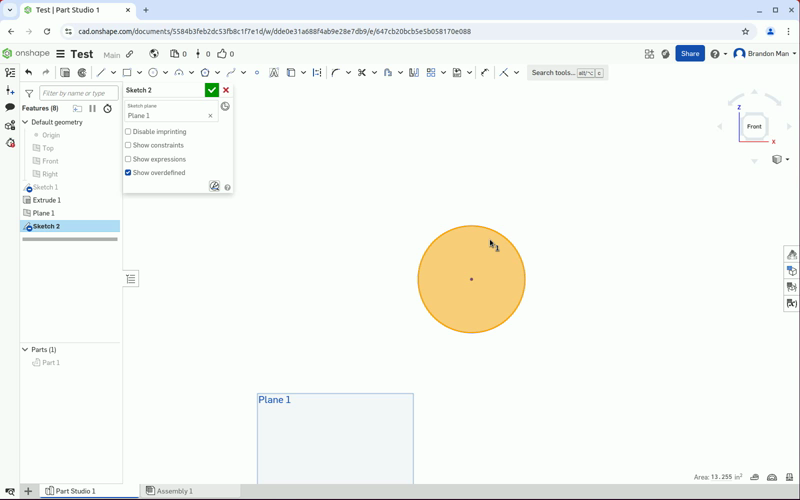
scroll(-6)
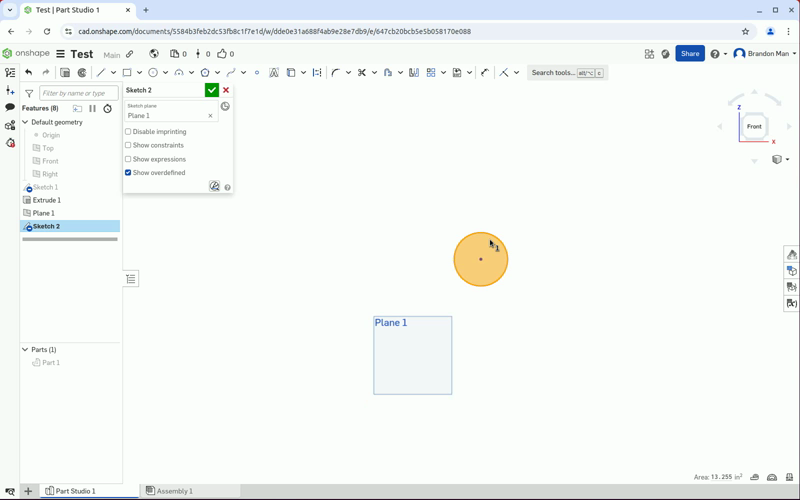
scroll(-6)
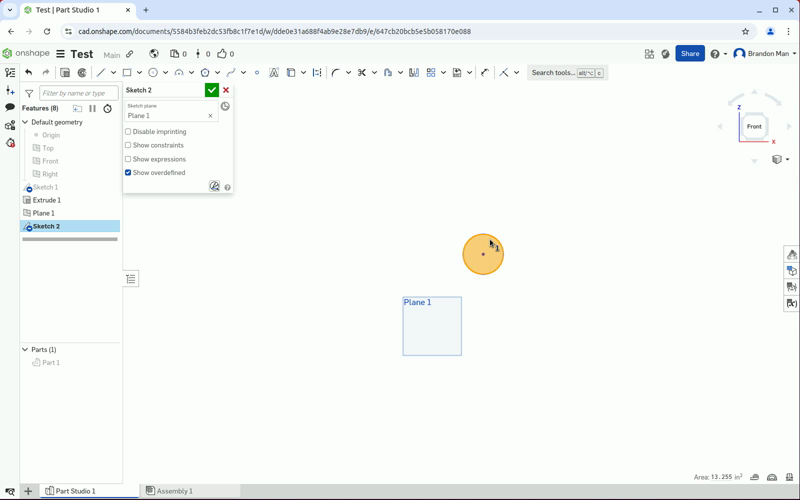
scroll(-6)
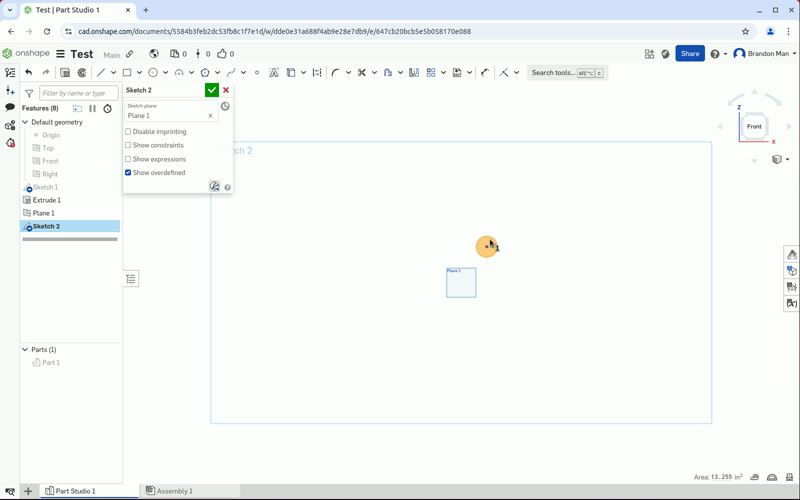
mouse_move(73, 352)
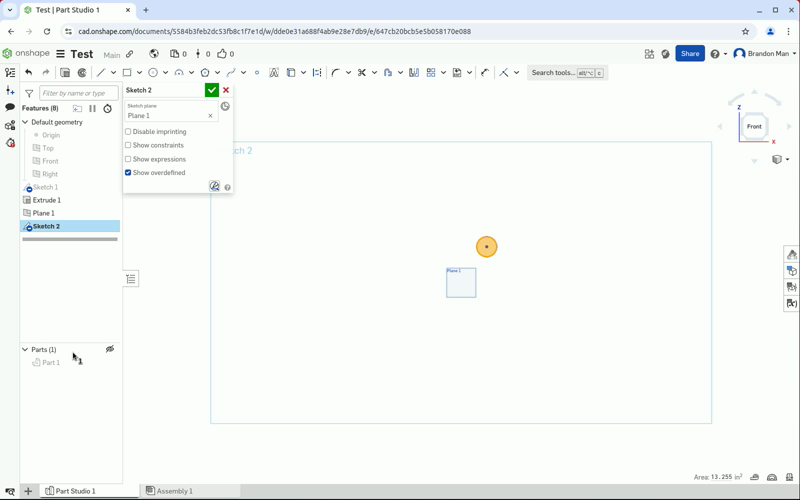
key(shift+y)
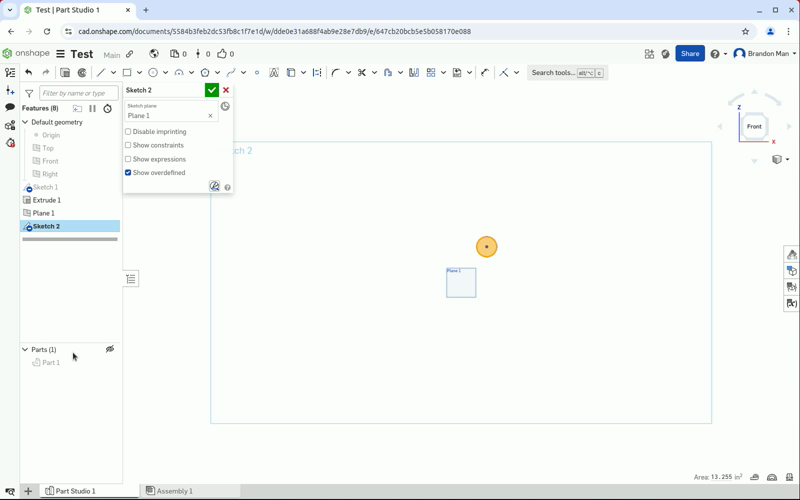
key(shift+e)
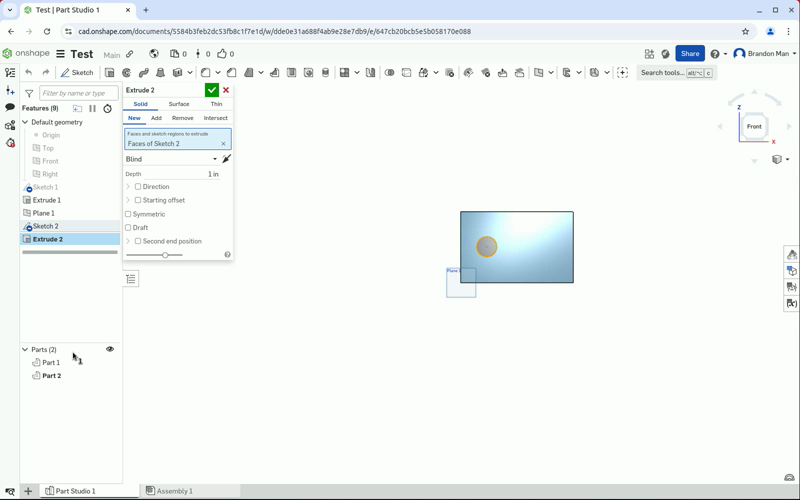
mouse_move(143, 106)
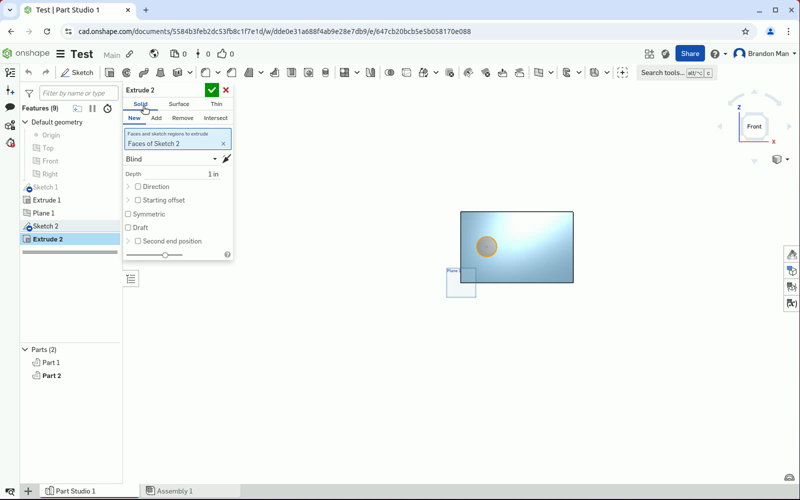
click(143, 106)
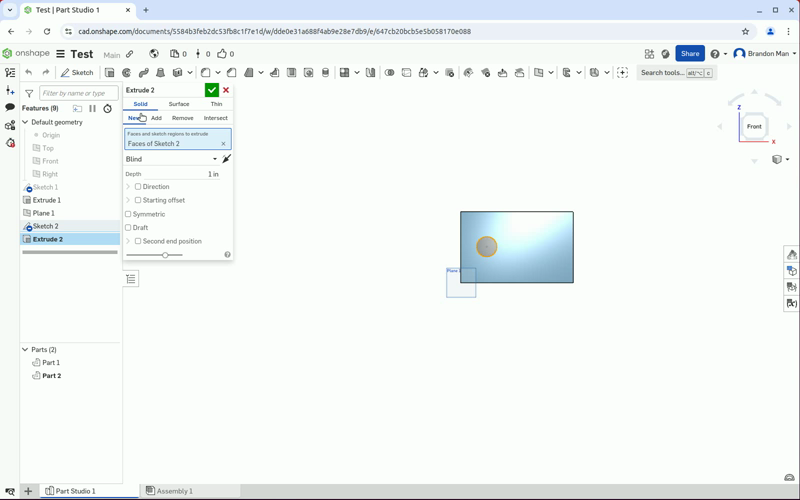
mouse_move(137, 120)
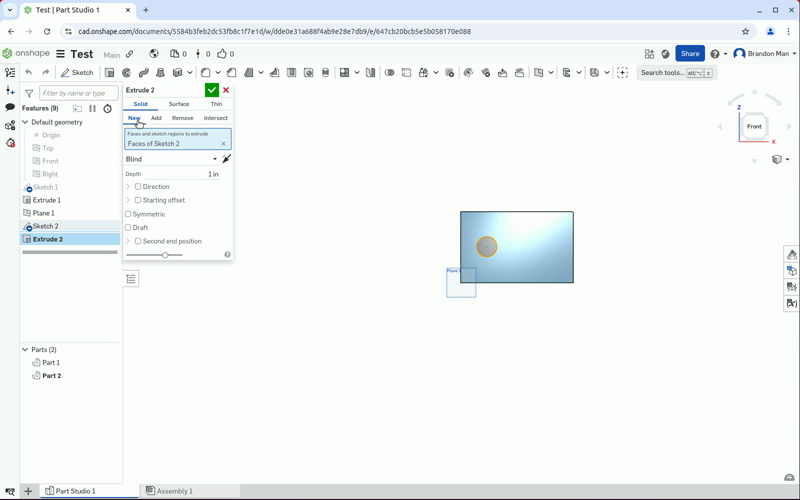
click(137, 120)
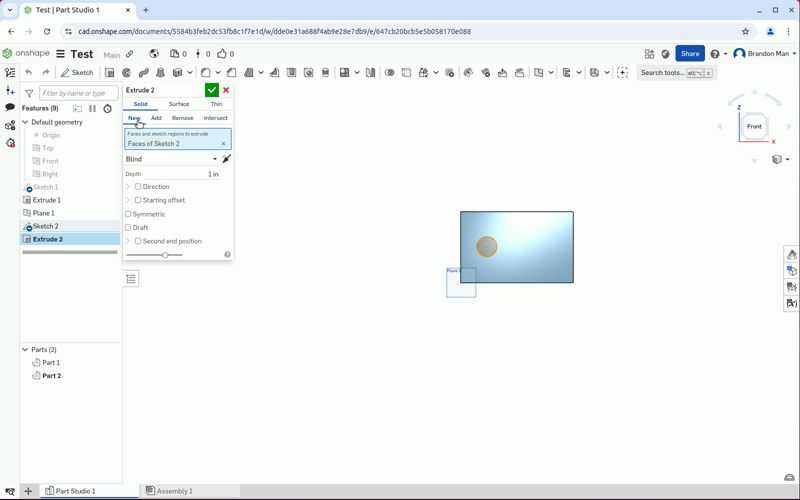
key(tab, 4)
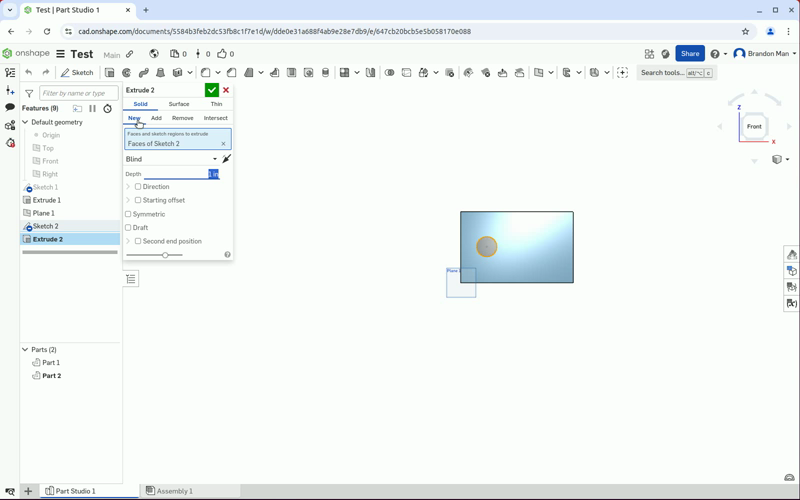
text(4.092)
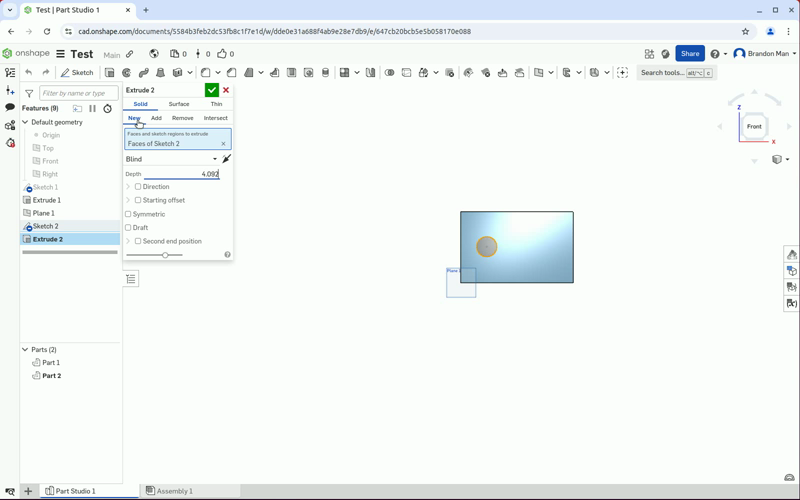
key(enter)
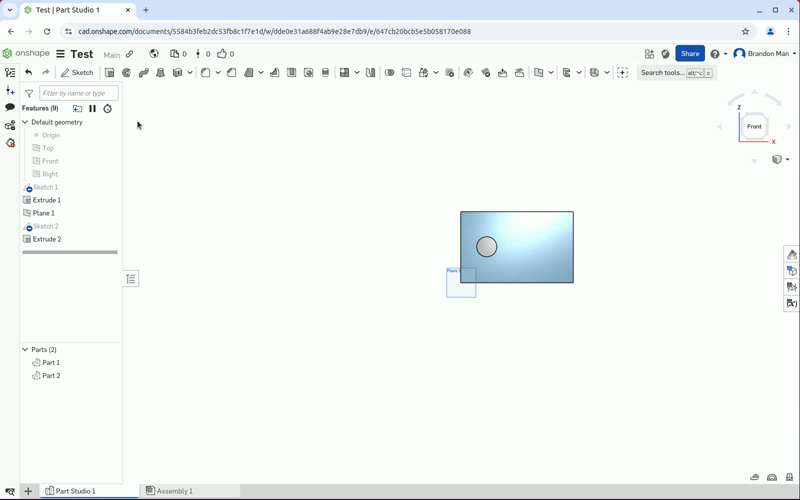
key(shift+h)
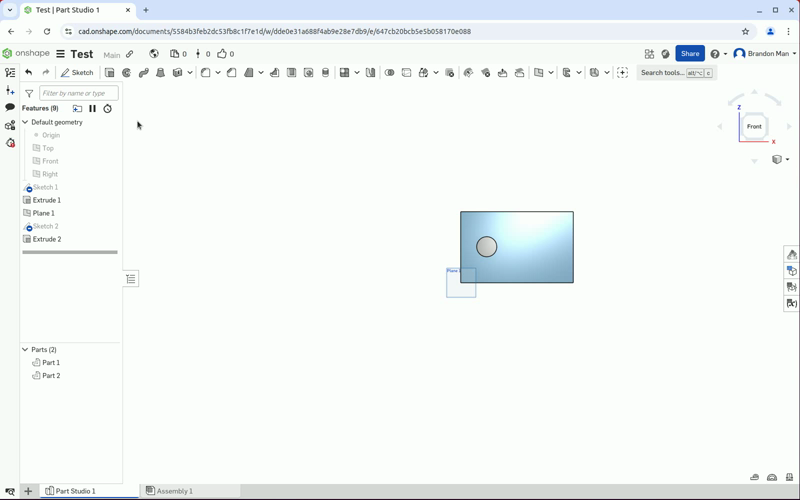
key(shift+h)
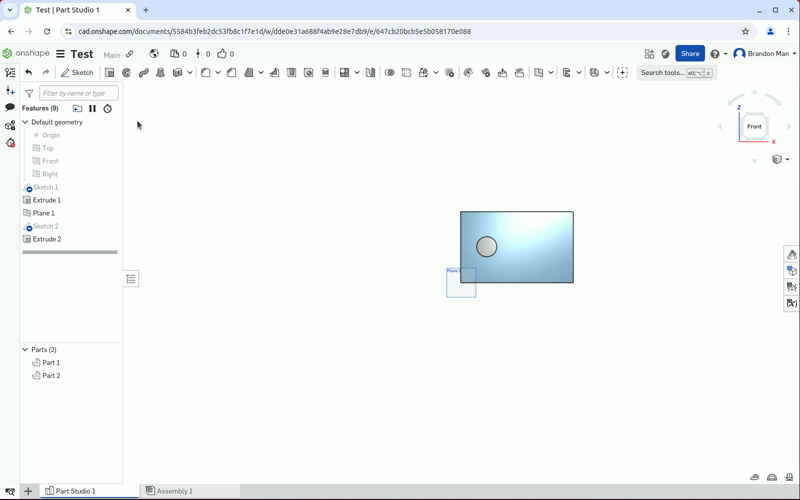
mouse_move(73, 189)
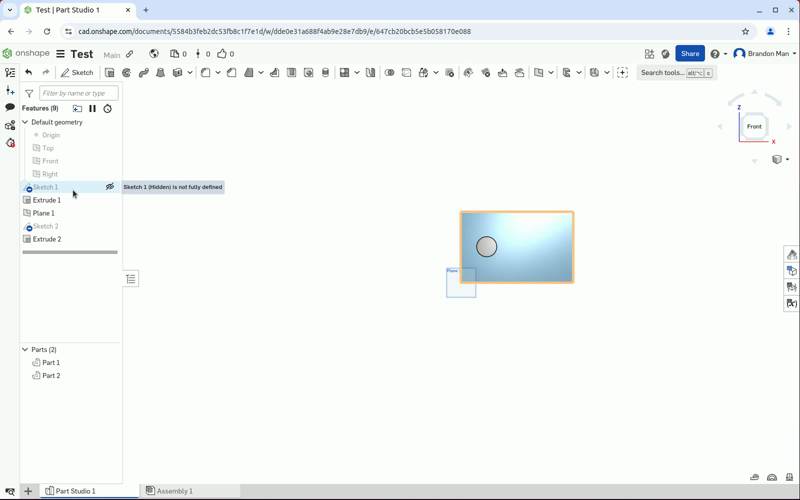
click(73, 189)
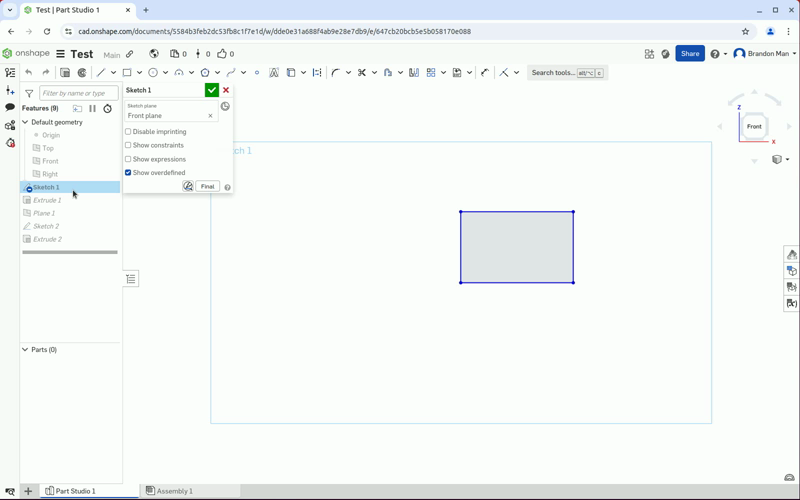
mouse_move(229, 92)
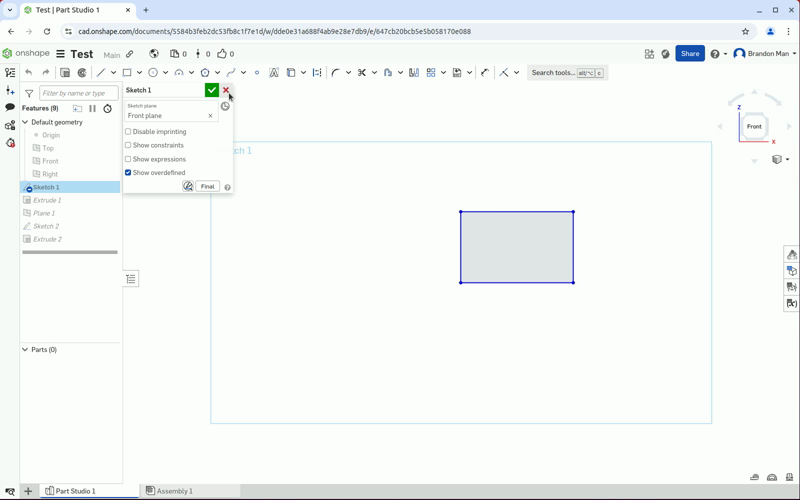
click(229, 92)
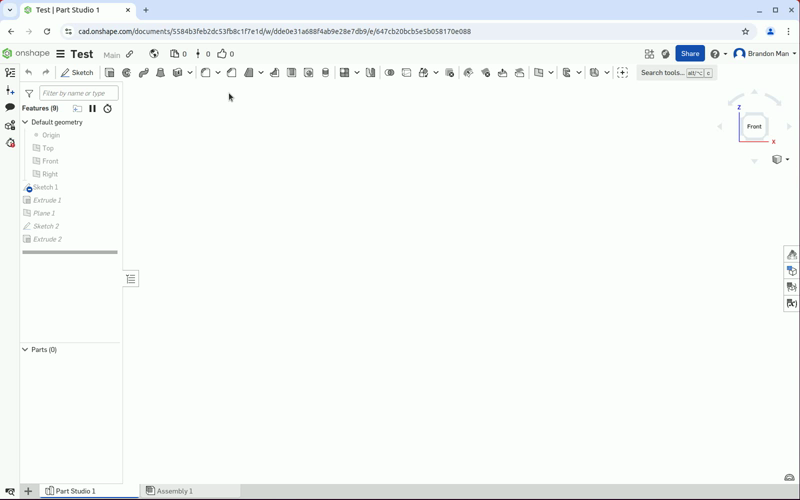
key(shift+s)
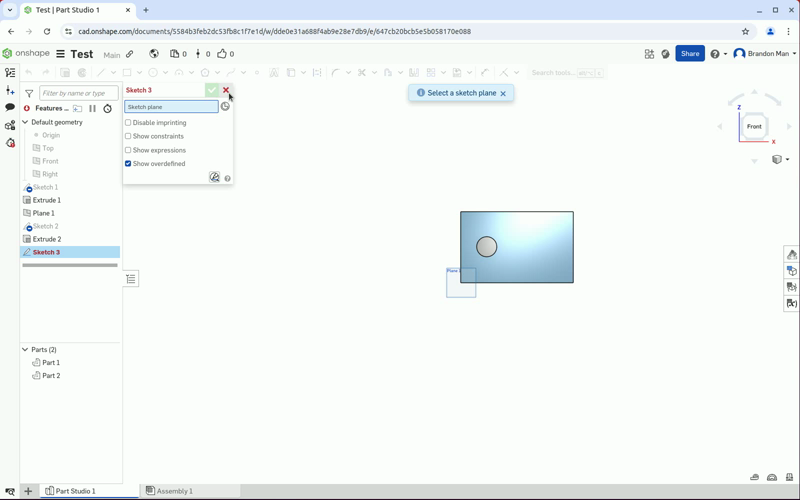
mouse_move(73, 215)
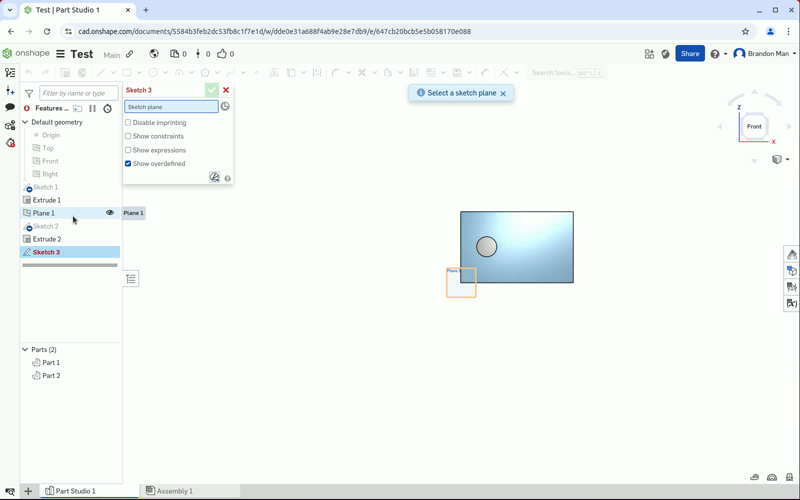
click(73, 215)
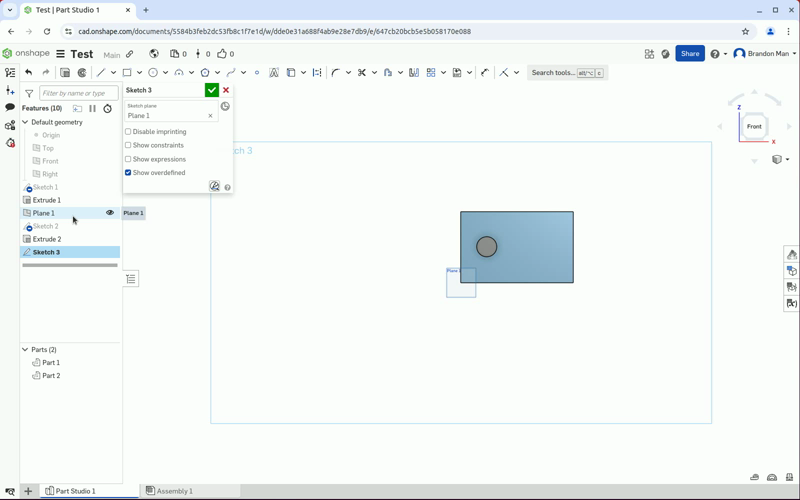
mouse_move(73, 352)
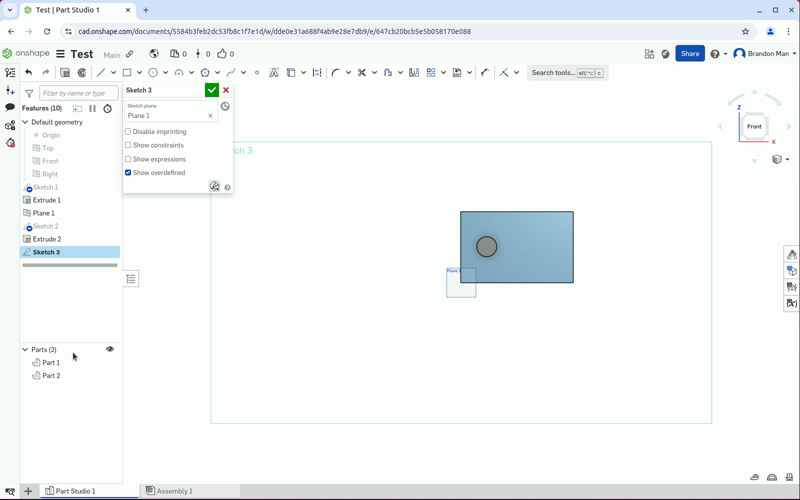
key(y)
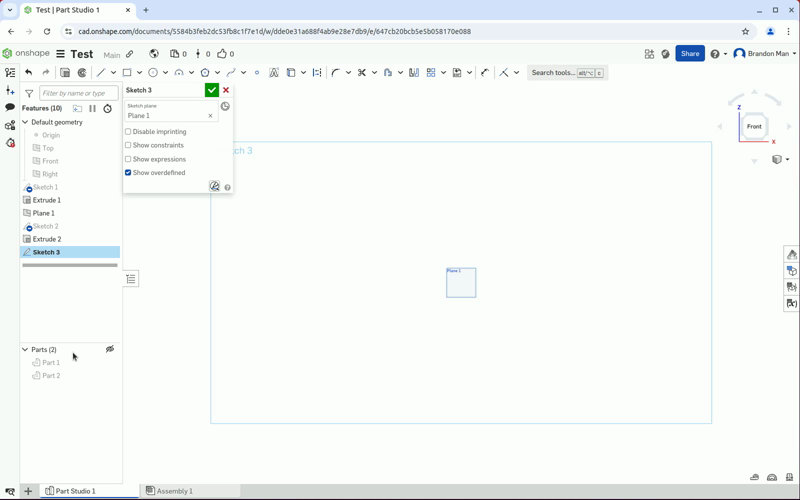
key(c)
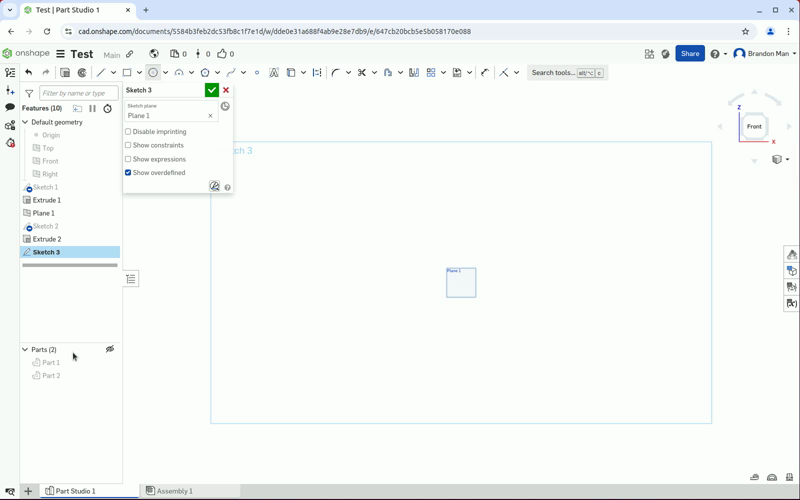
key_down(shift)
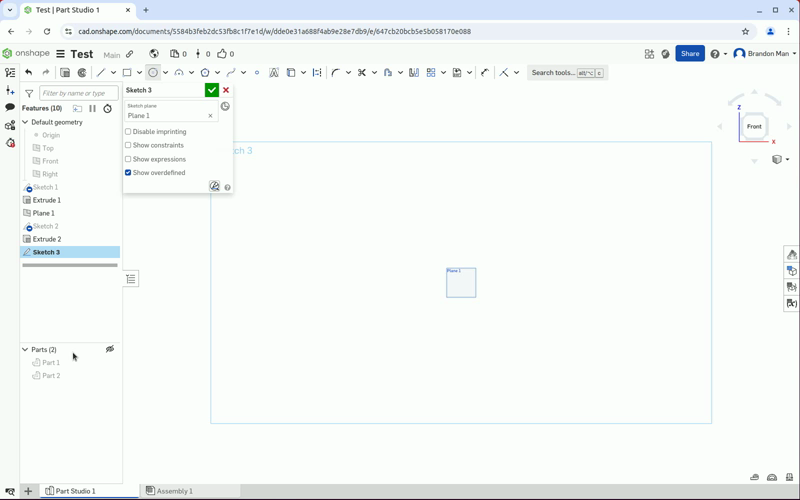
mouse_move(543, 246)
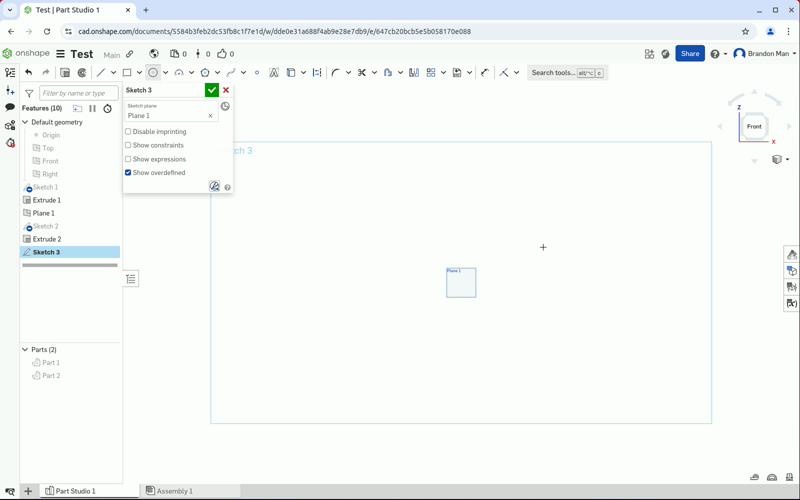
click(543, 246)
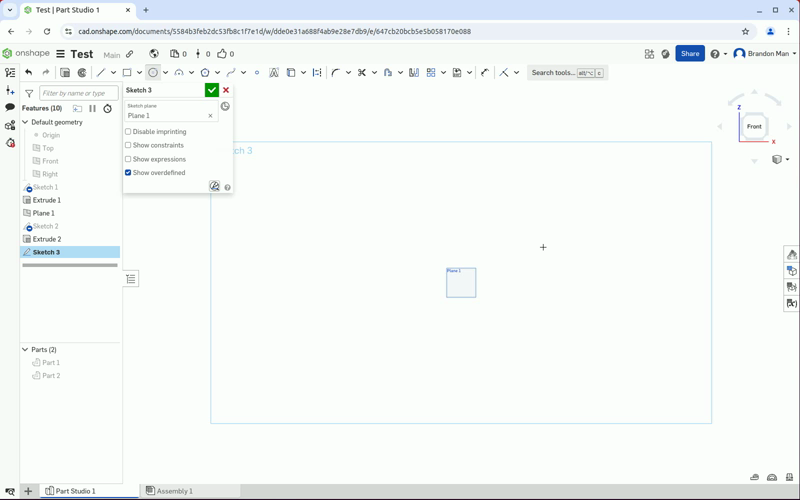
key_up(shift)
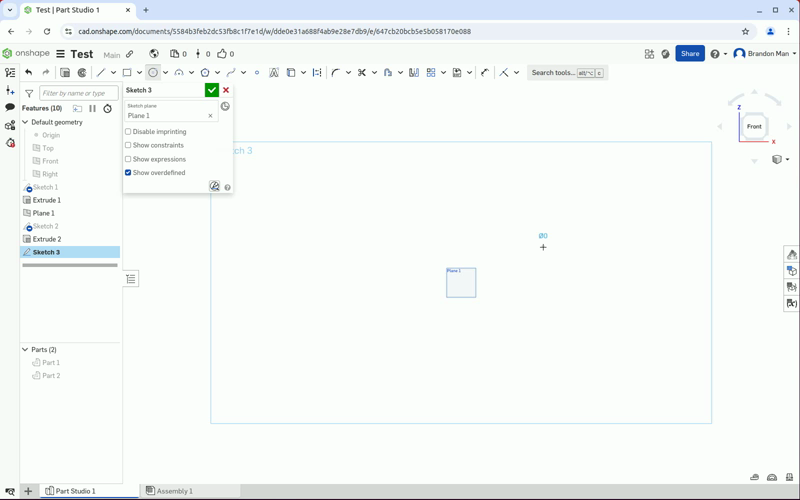
mouse_move(553, 246)
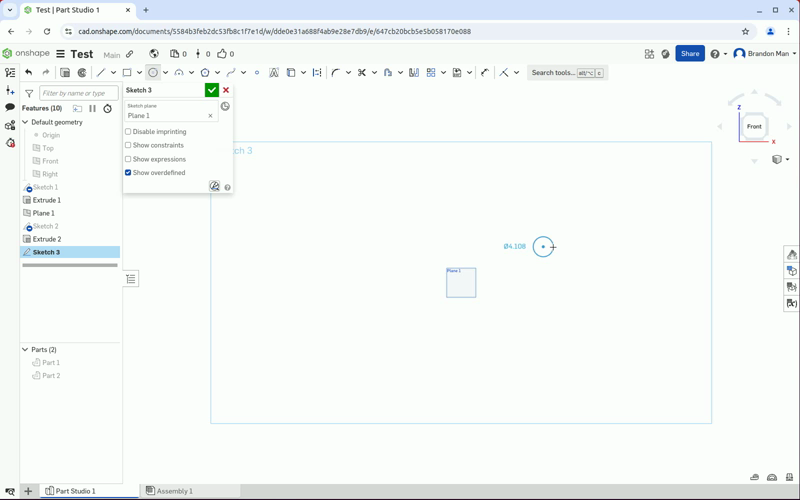
click(553, 246)
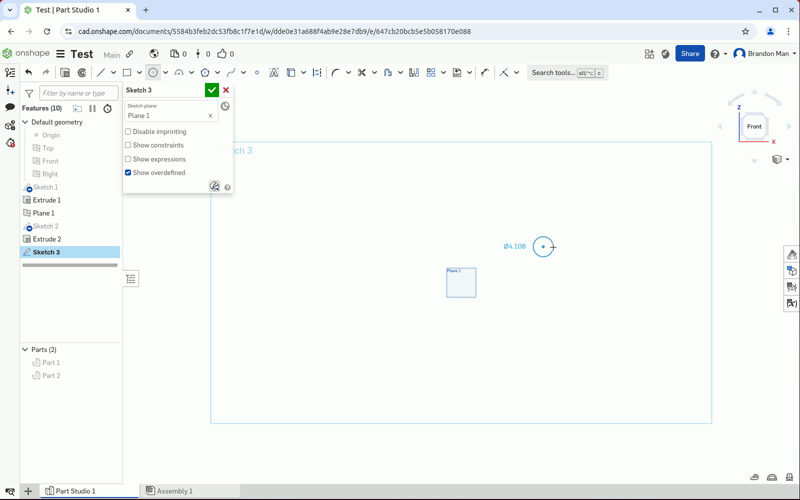
key(esc)
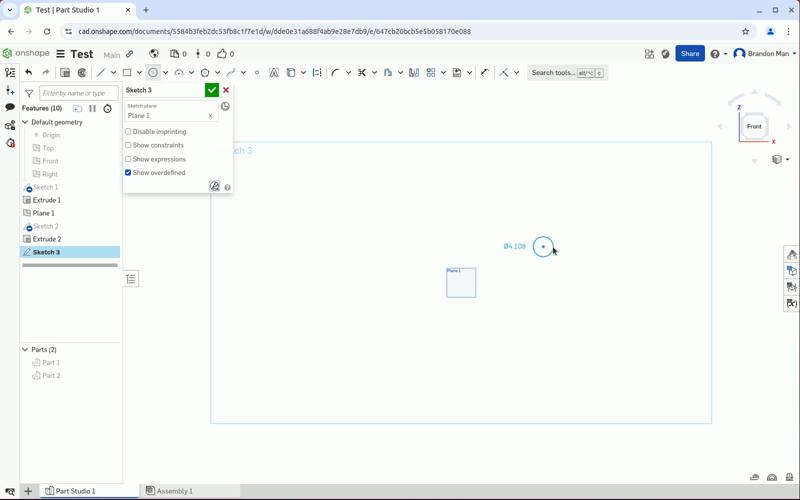
mouse_move(545, 238)
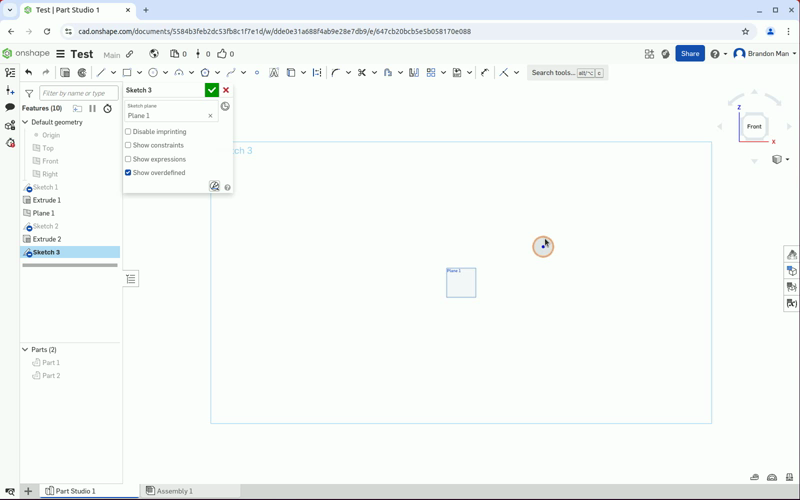
scroll(6)
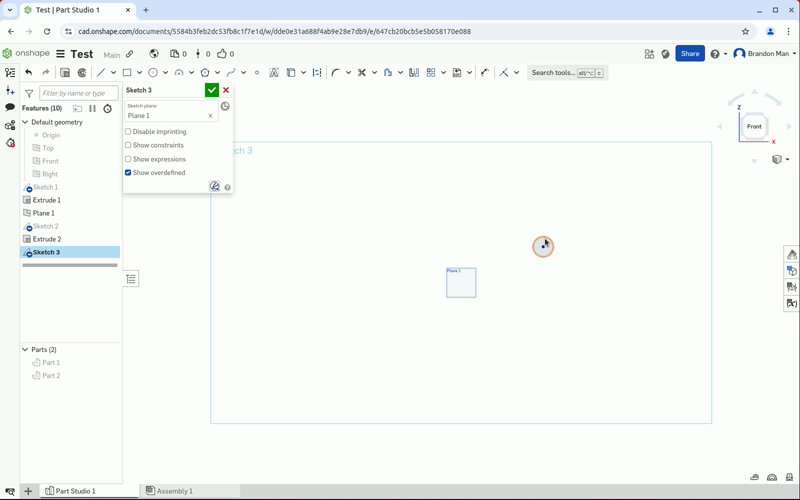
scroll(6)
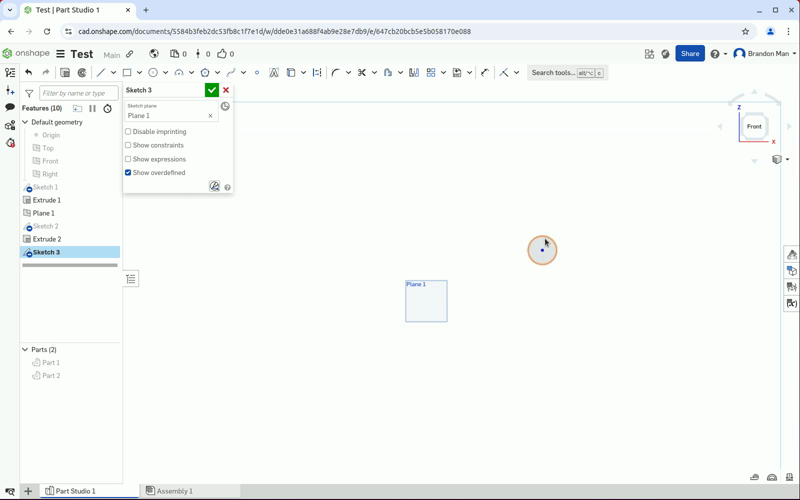
scroll(6)
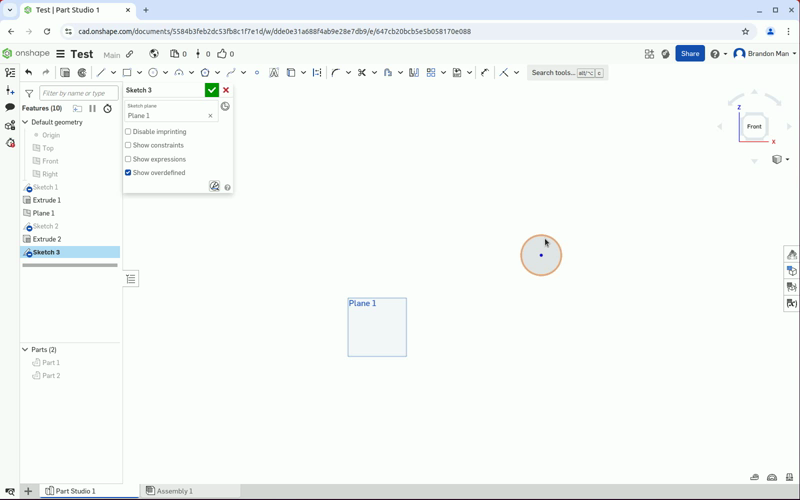
scroll(6)
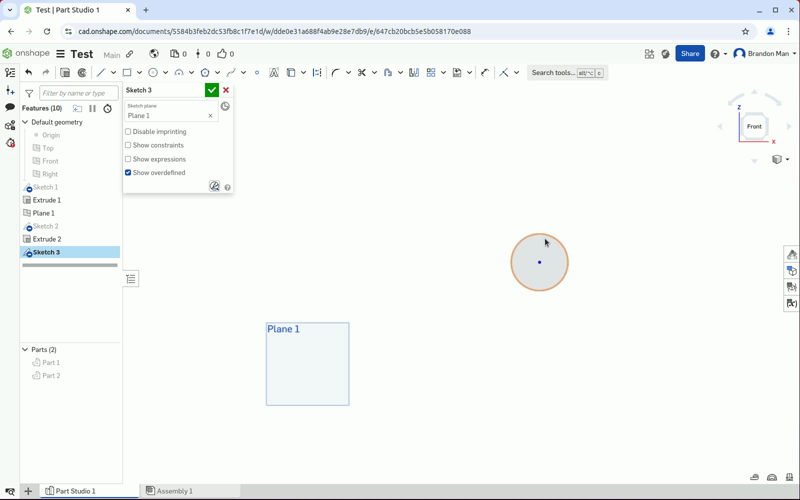
scroll(6)
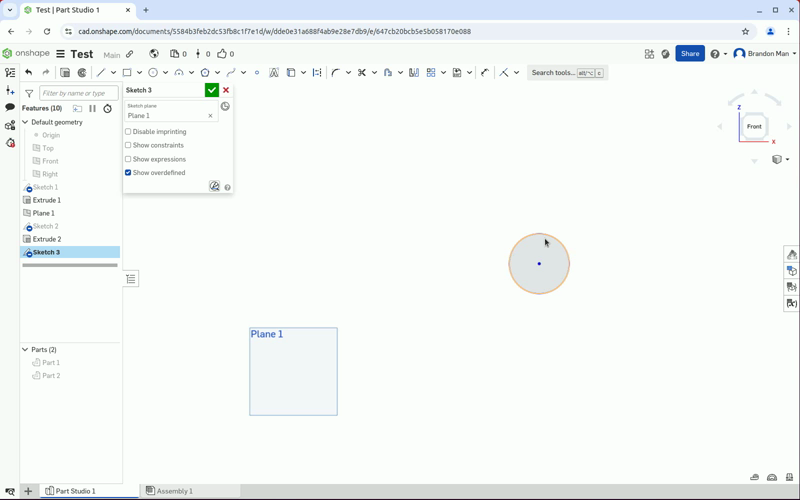
scroll(6)
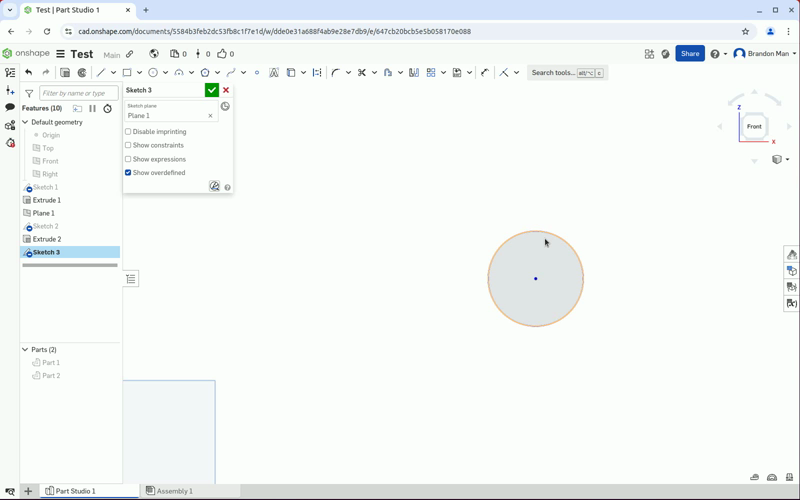
scroll(6)
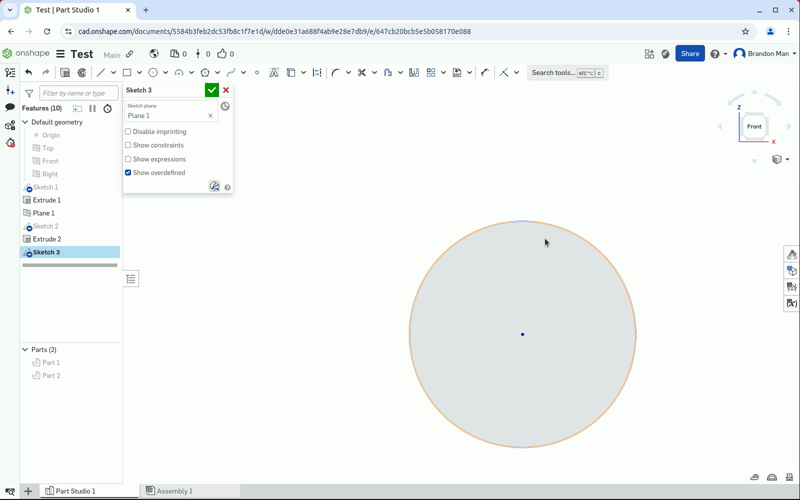
click(545, 238)
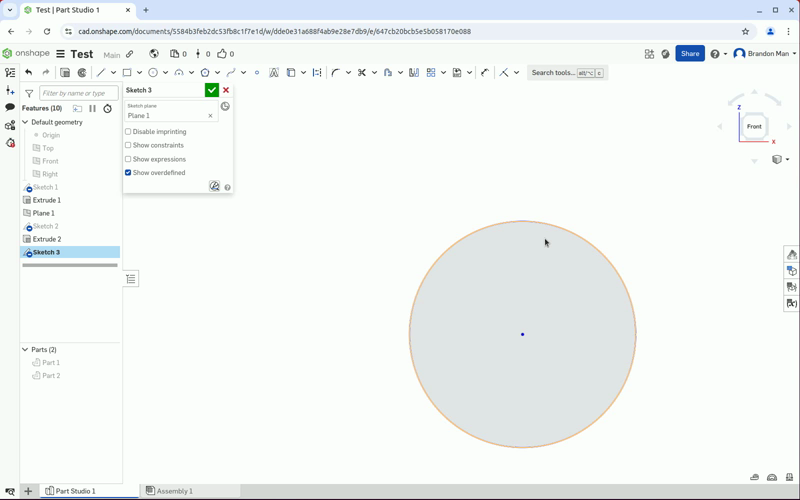
scroll(-6)
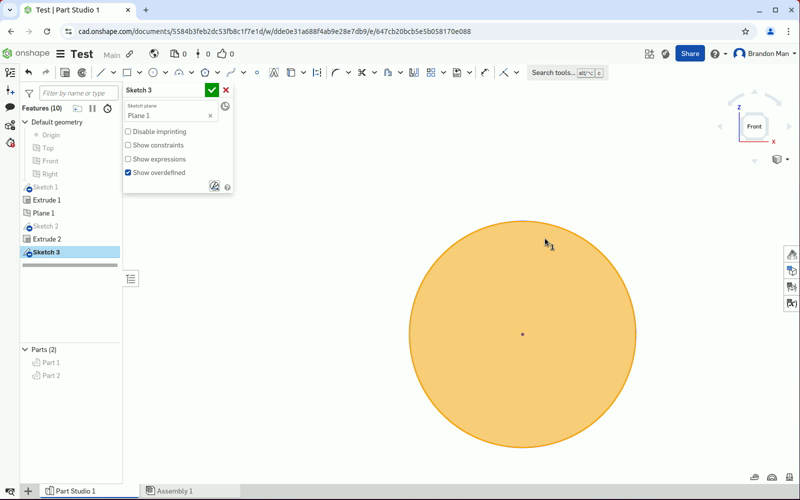
scroll(-6)
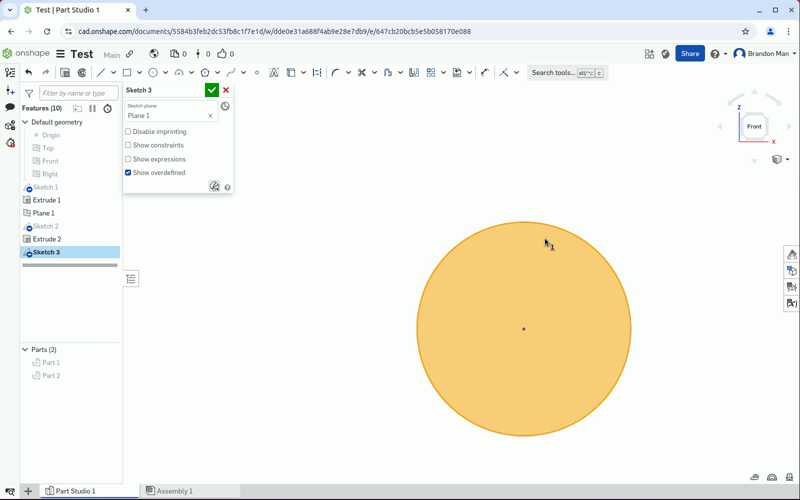
scroll(-6)
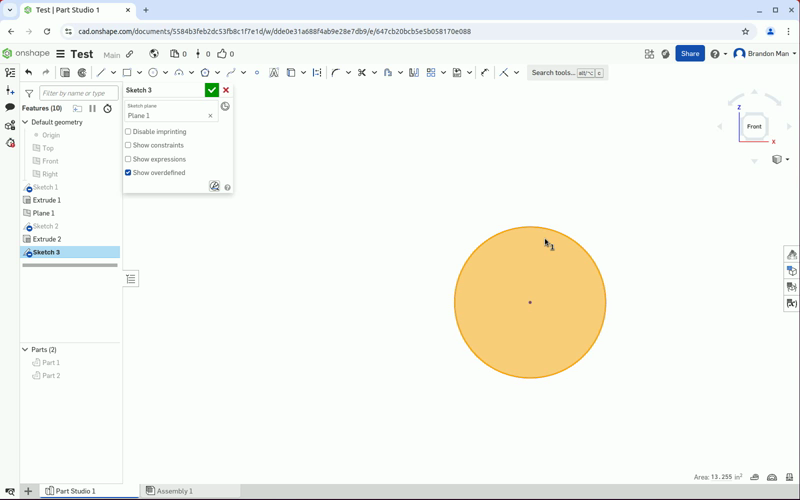
scroll(-6)
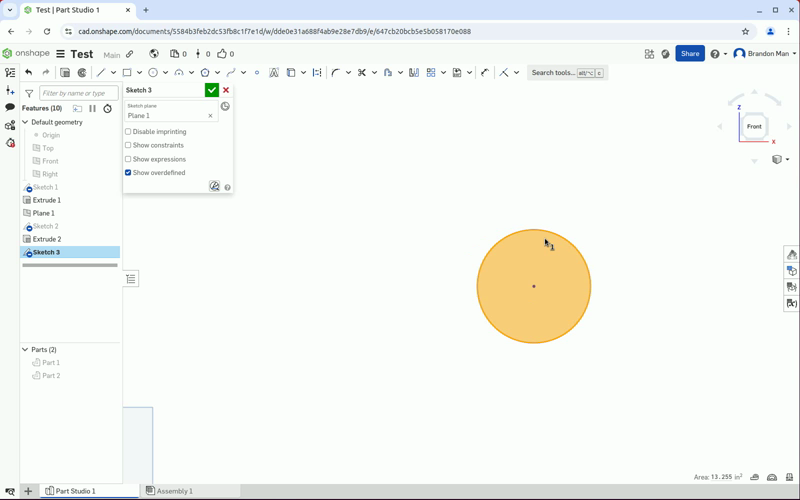
scroll(-6)
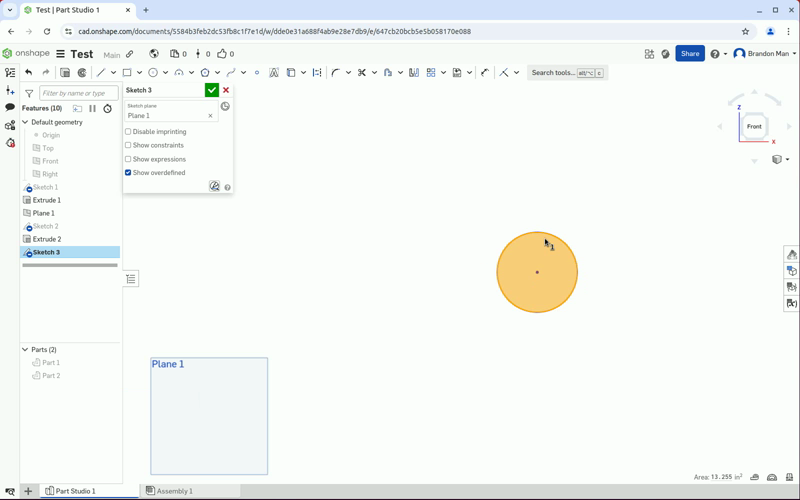
scroll(-6)
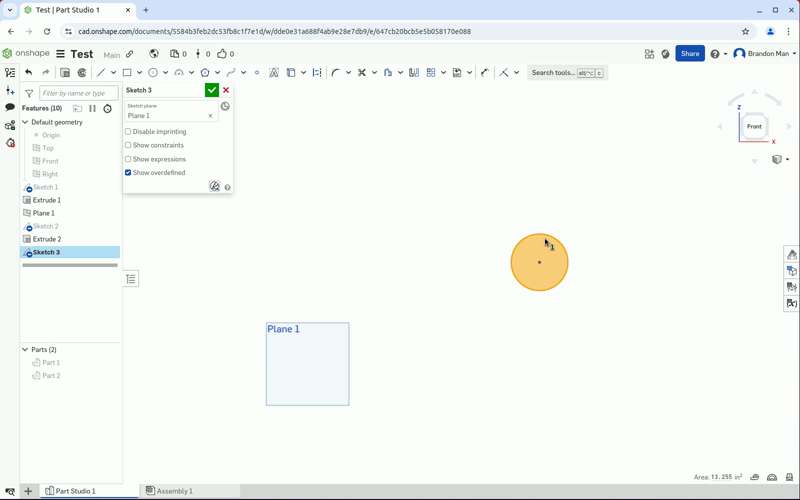
scroll(-6)
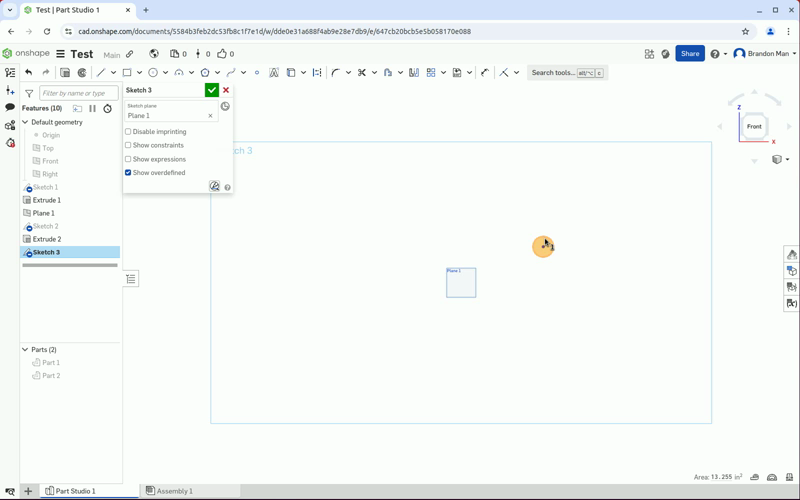
mouse_move(73, 352)
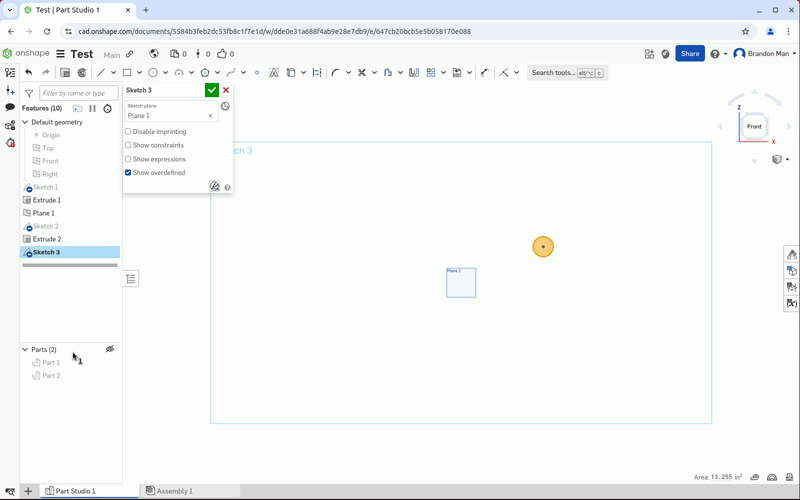
key(shift+y)
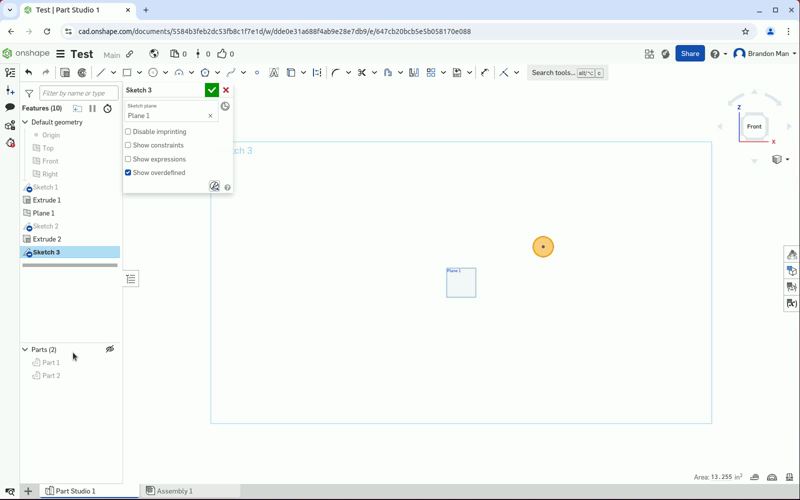
key(shift+e)
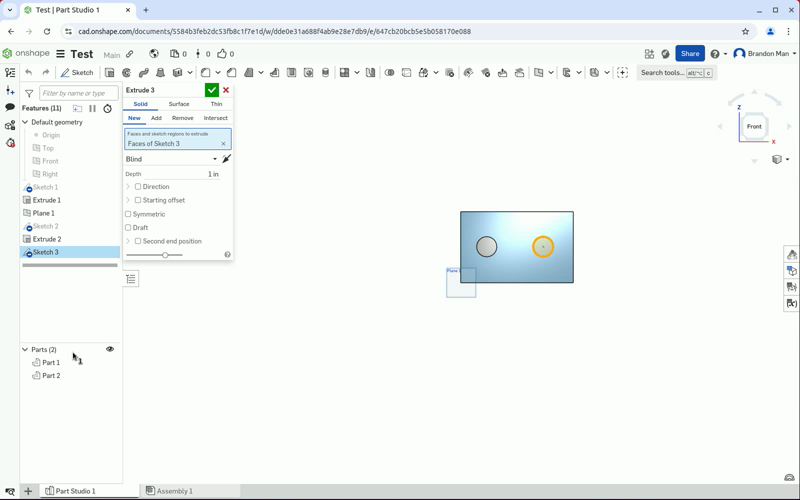
mouse_move(143, 106)
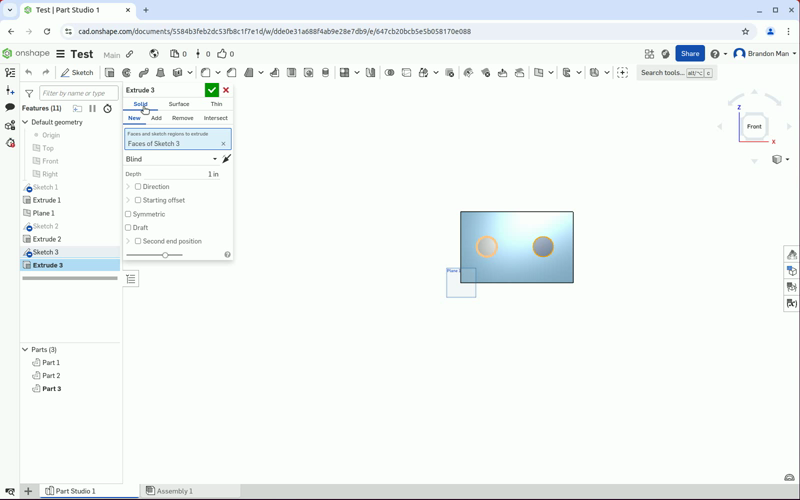
click(143, 106)
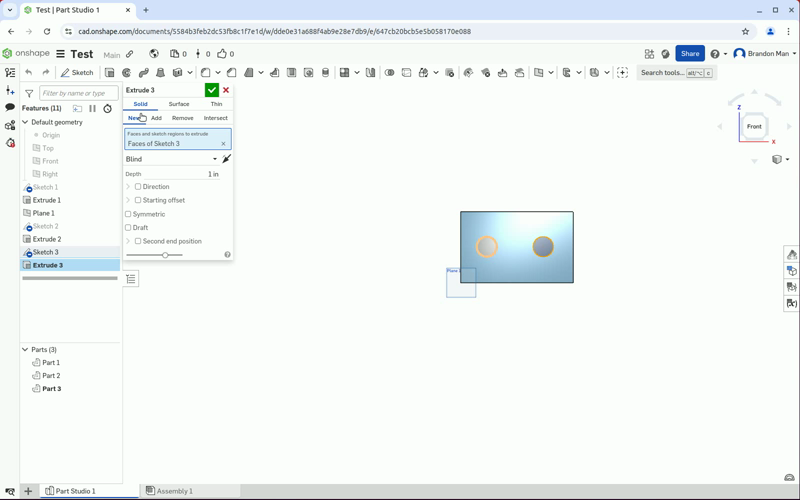
mouse_move(137, 120)
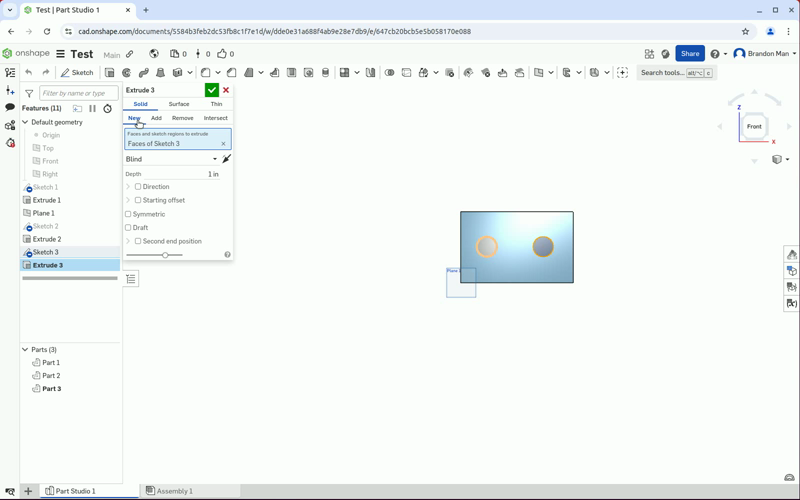
click(137, 120)
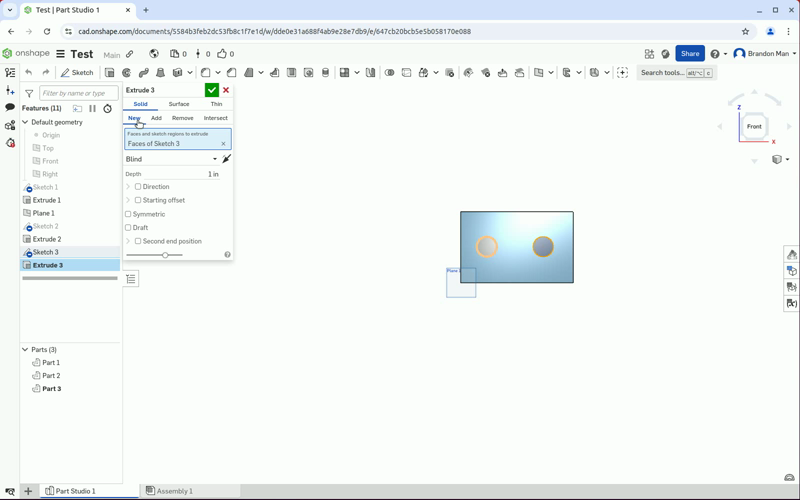
key(tab, 4)
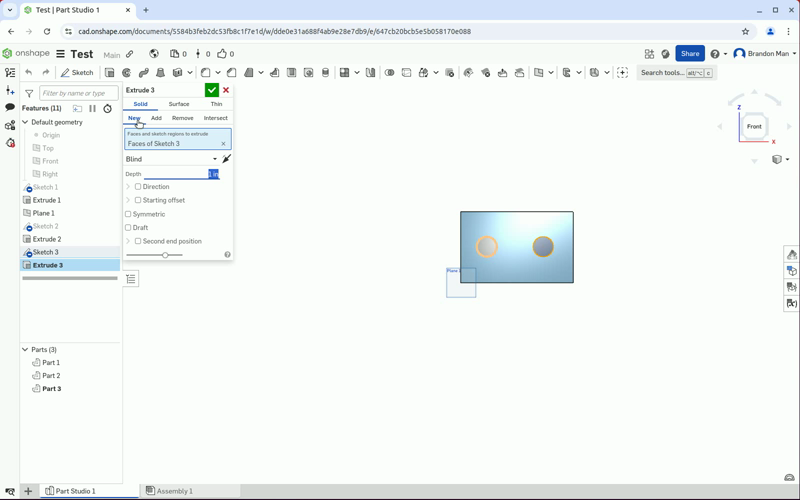
text(4.092)
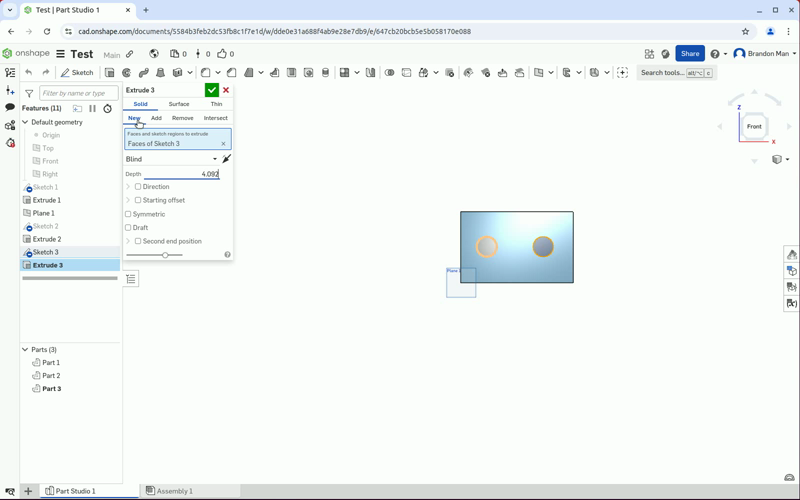
key(enter)
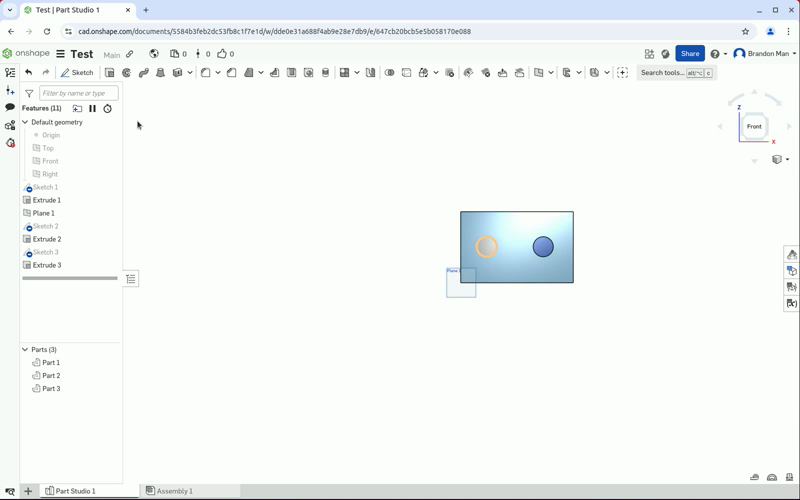
key(shift+h)
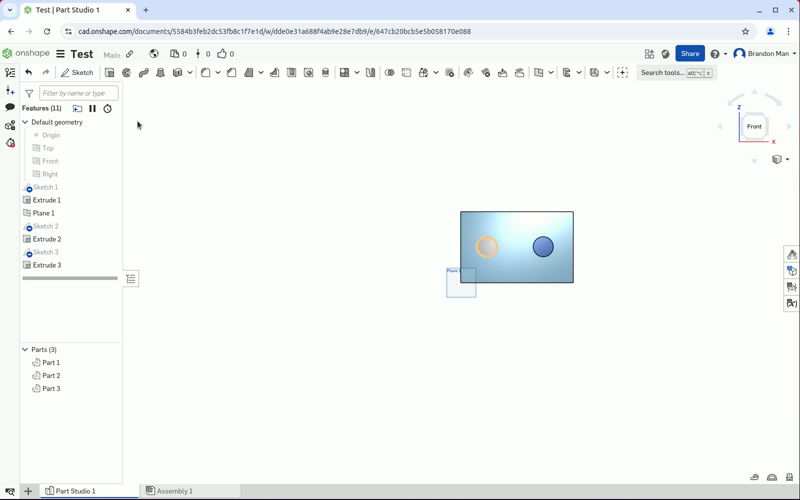
key(shift+h)
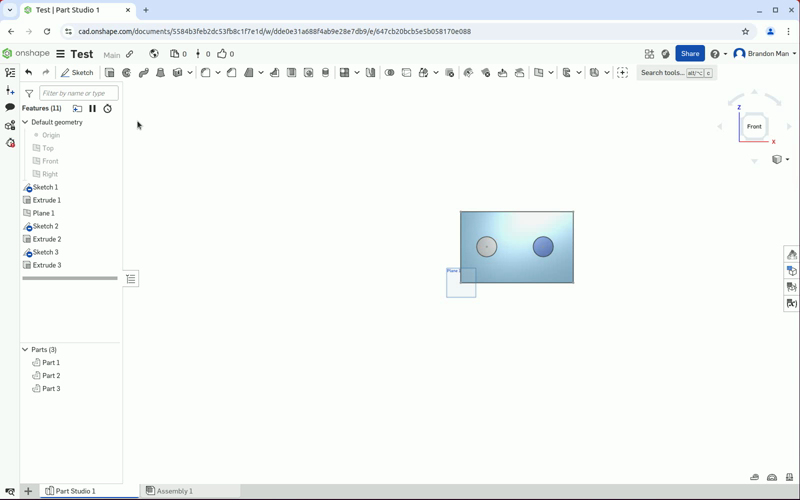
key(shift+7)
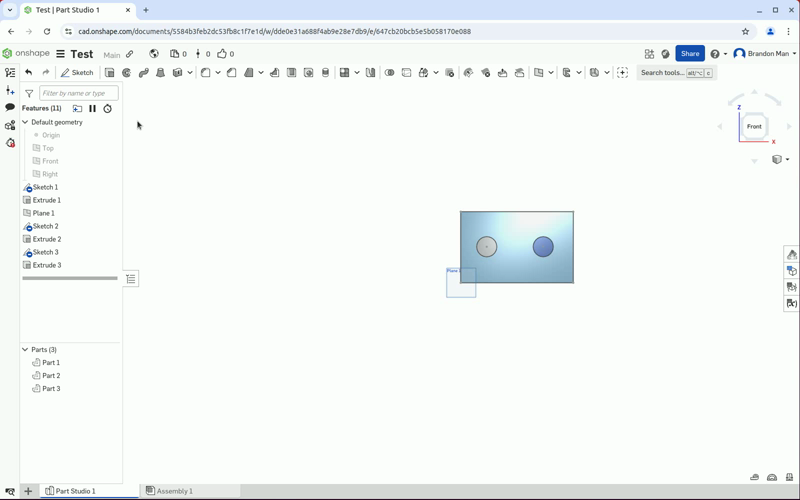
key(left, 2)
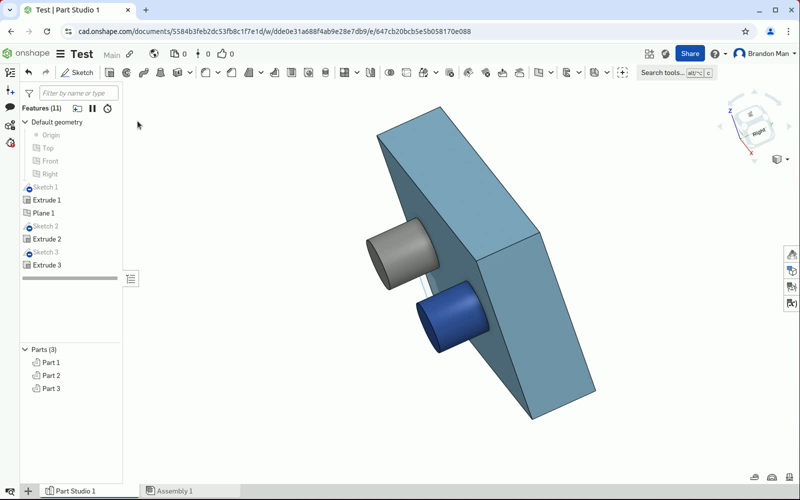
key(down, 2)
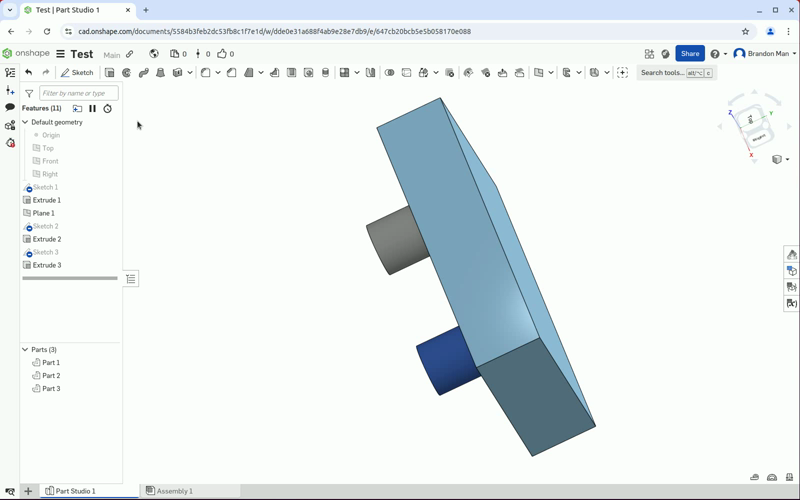
key(up, 2)
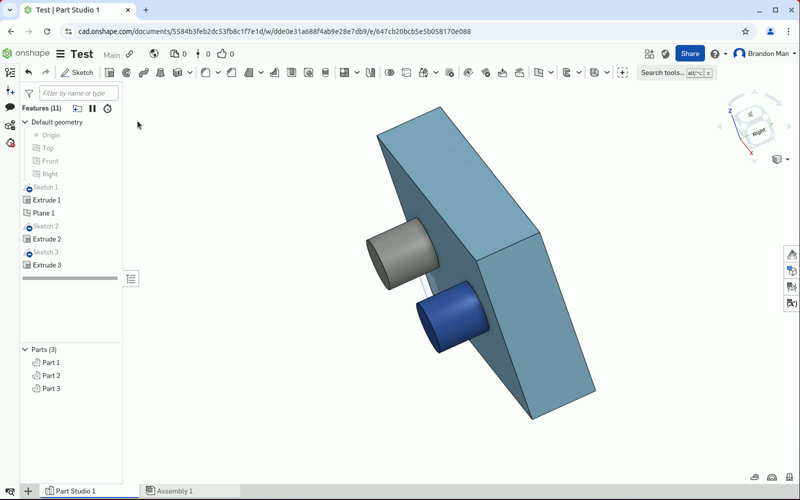
key(right, 2)
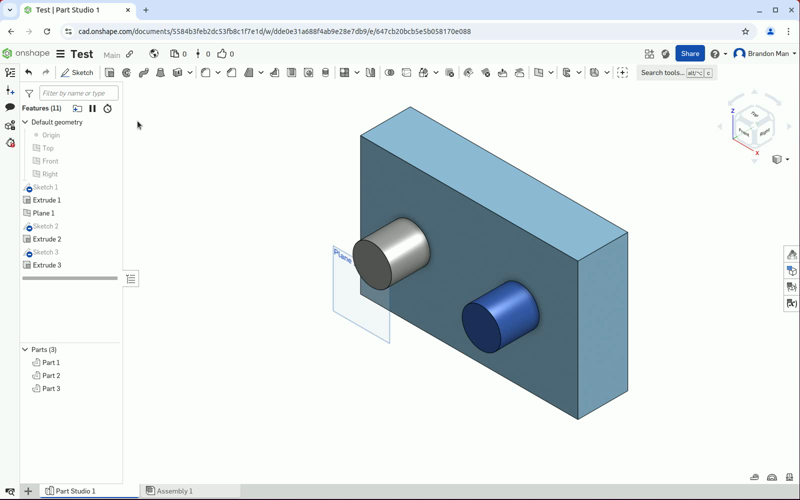
mouse_move(73, 189)
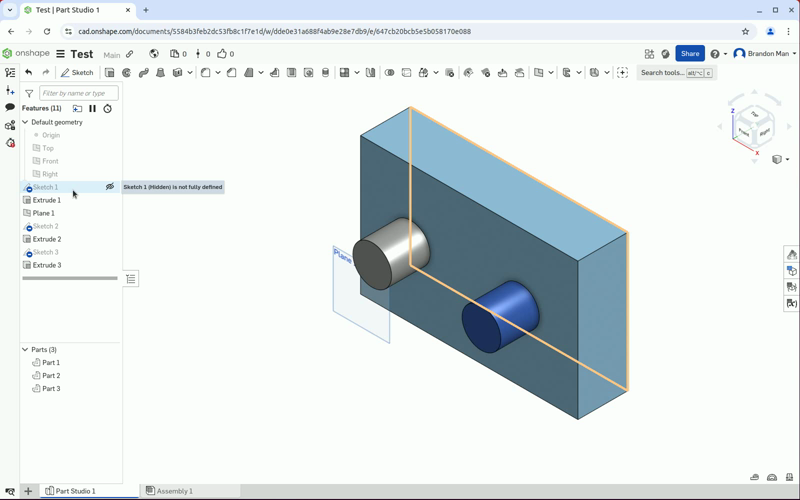
click(73, 189)